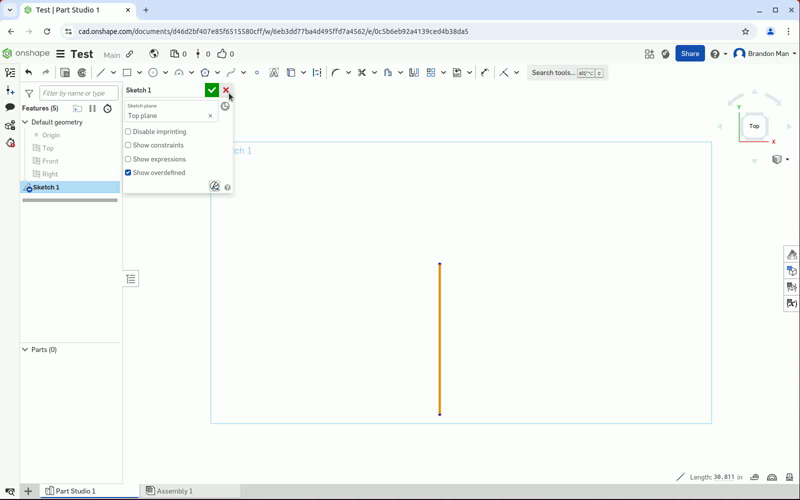
key(shift+h)
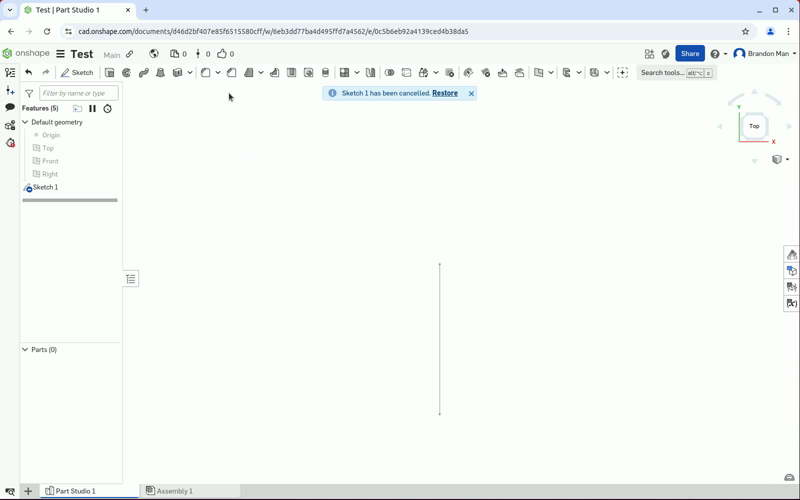
key(shift+s)
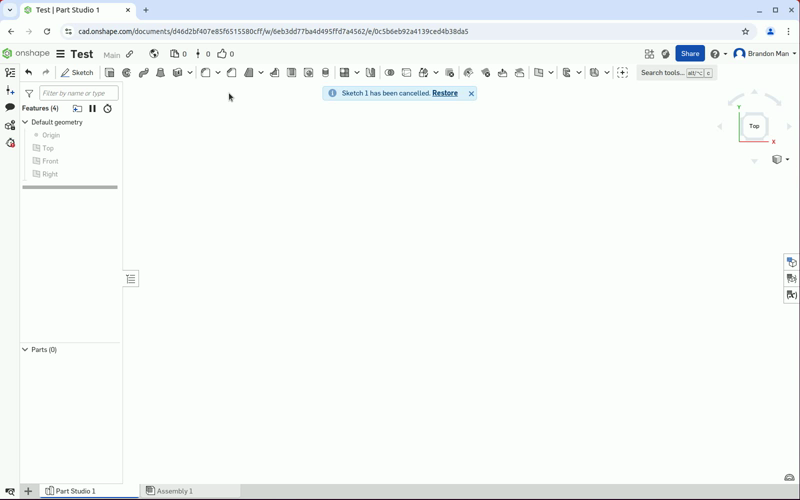
mouse_move(73, 150)
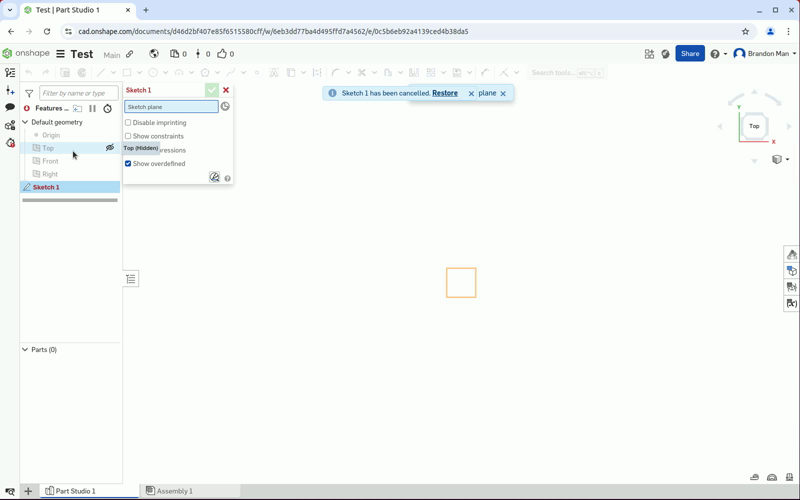
click(73, 150)
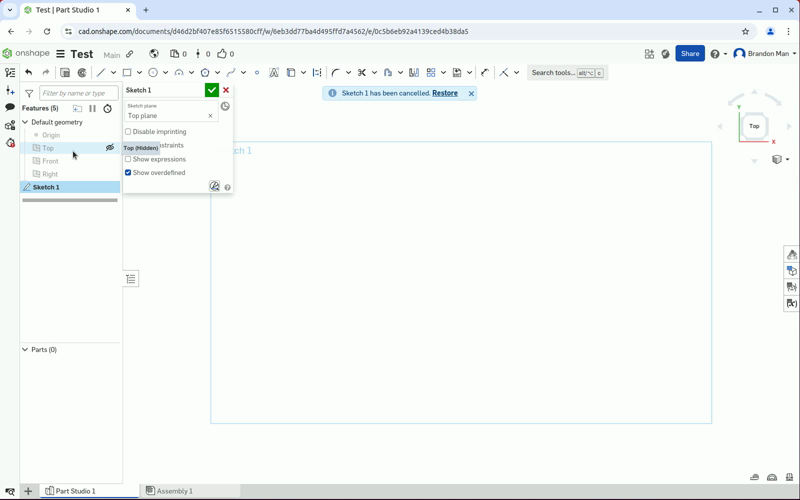
mouse_move(73, 352)
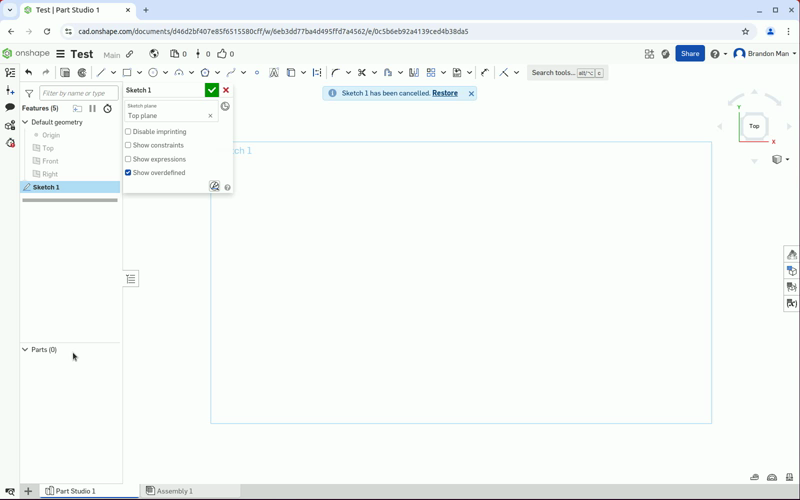
key(y)
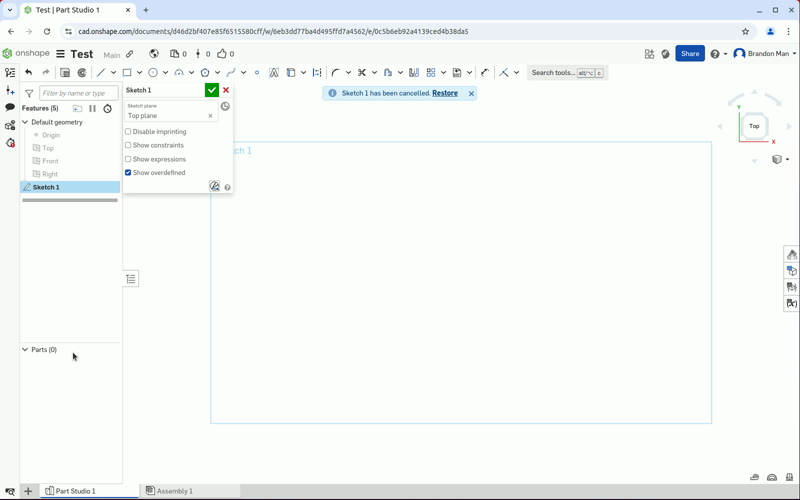
key(c)
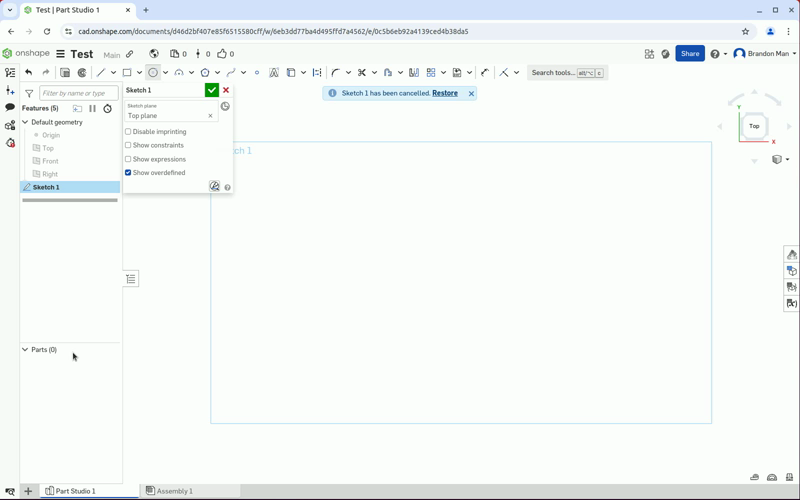
key_down(shift)
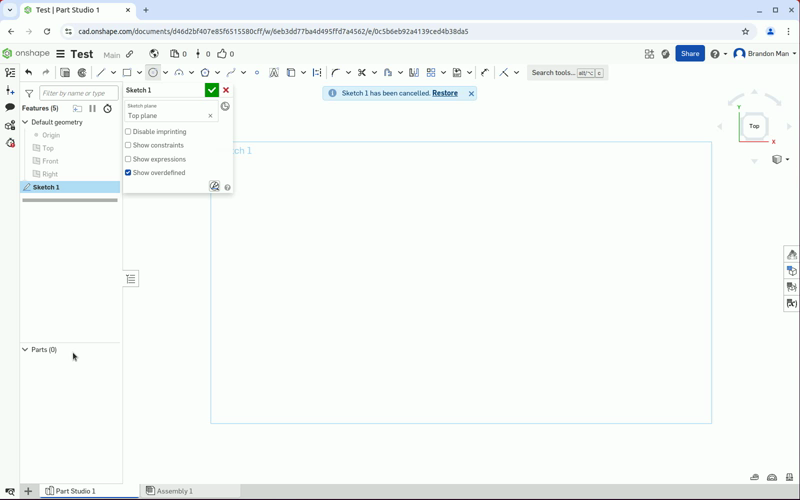
mouse_move(568, 282)
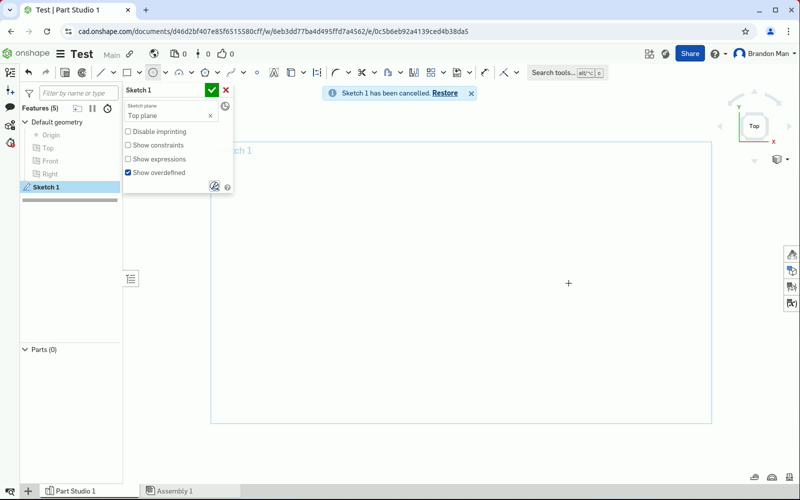
click(568, 282)
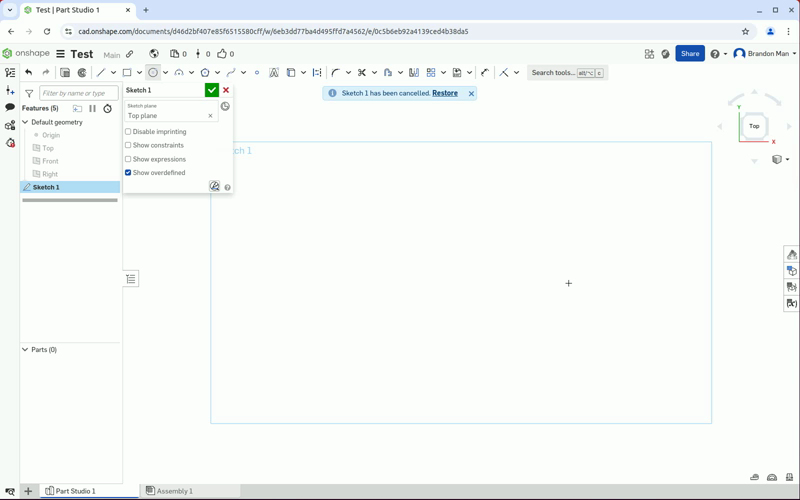
key_up(shift)
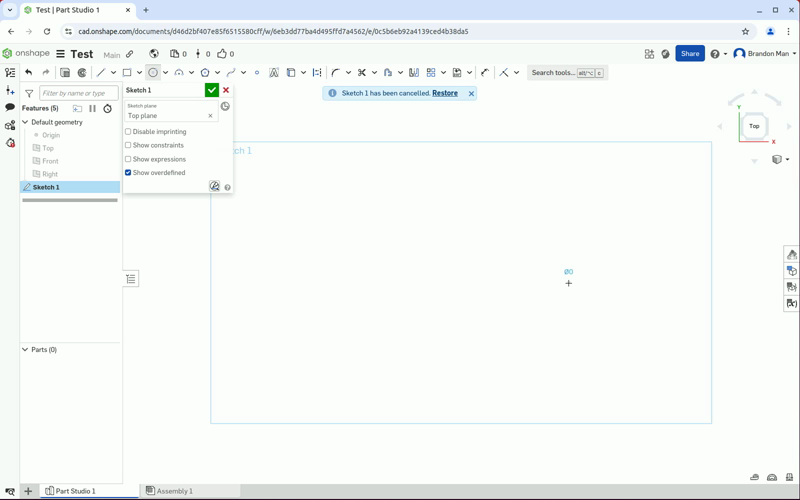
mouse_move(574, 282)
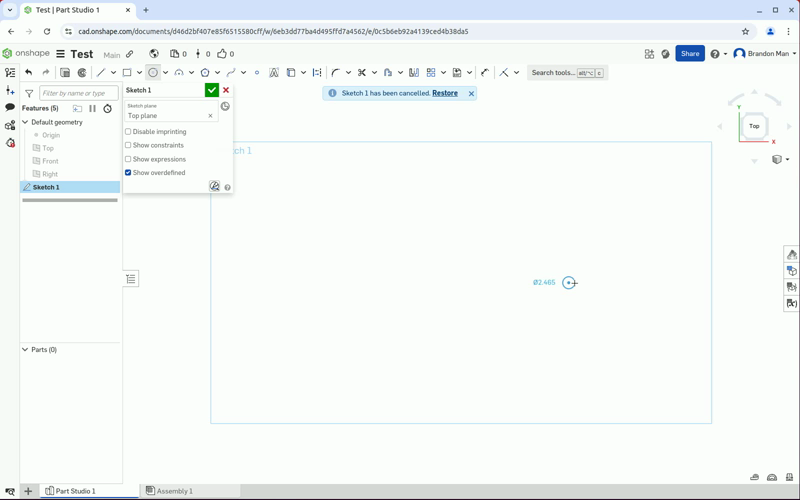
click(574, 282)
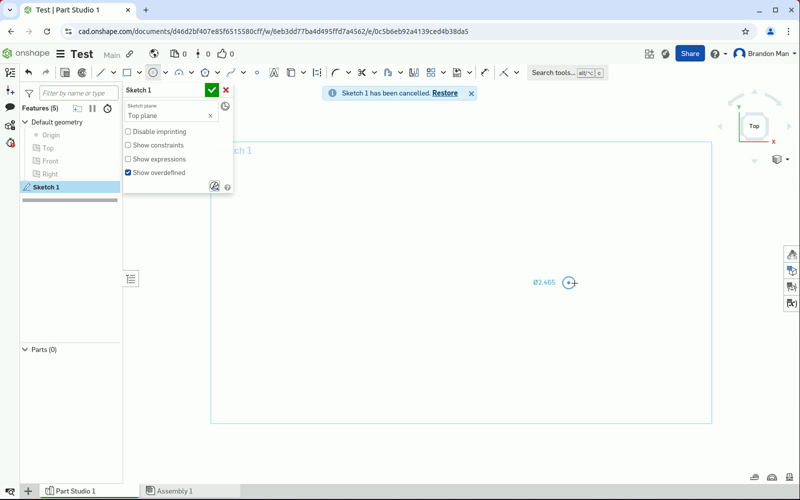
key(esc)
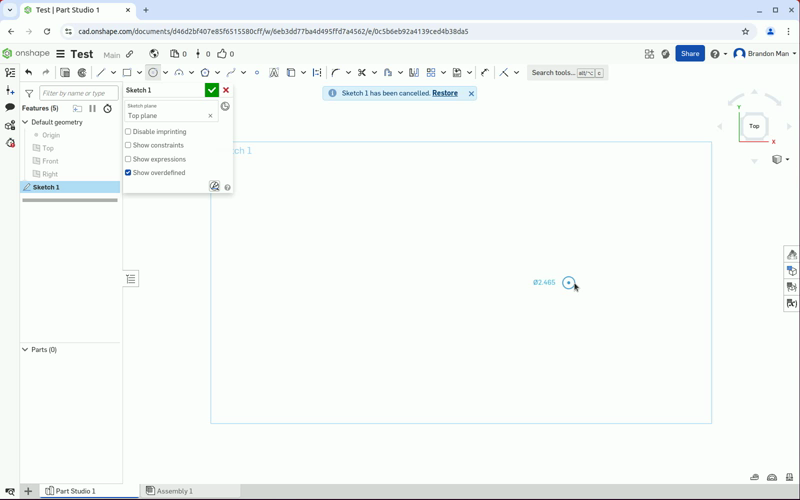
mouse_move(573, 285)
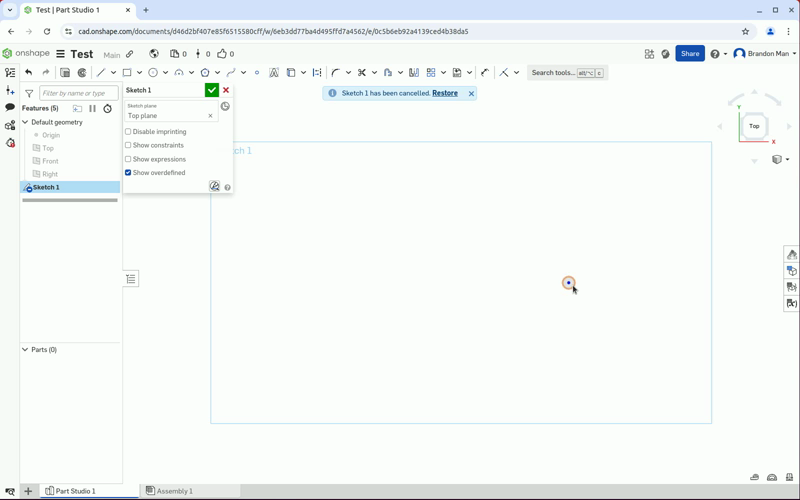
scroll(6)
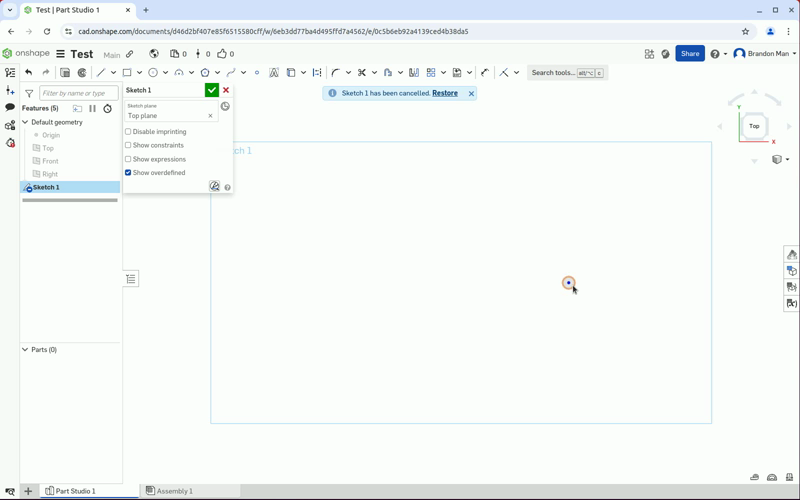
scroll(6)
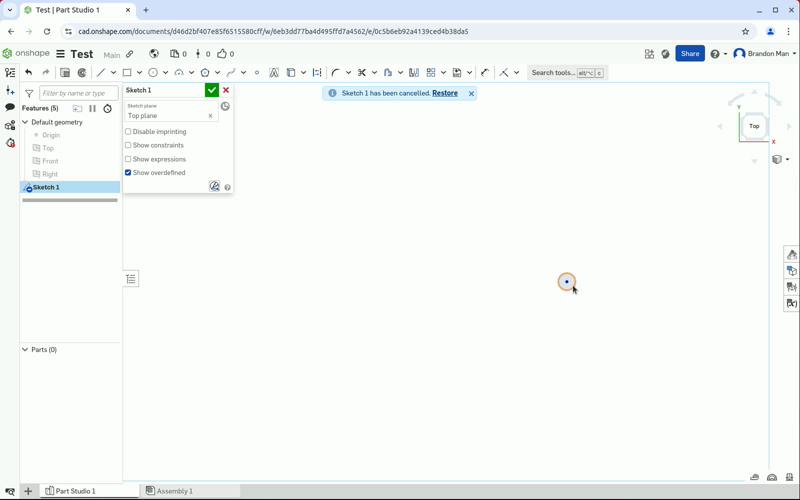
scroll(6)
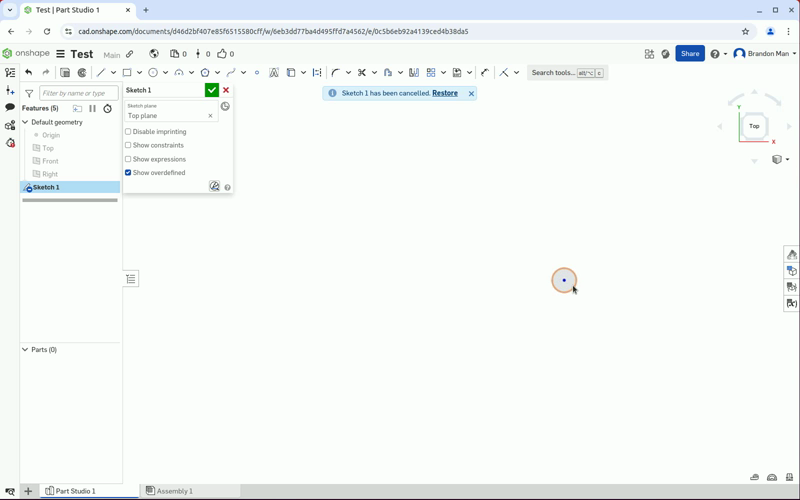
scroll(6)
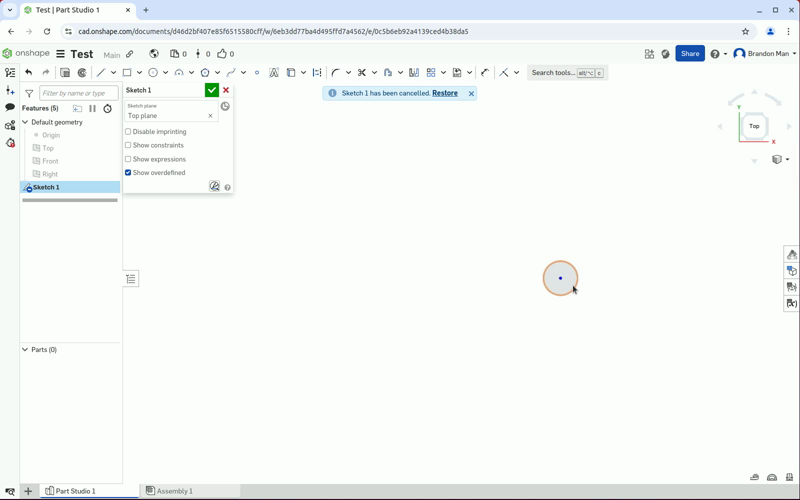
scroll(6)
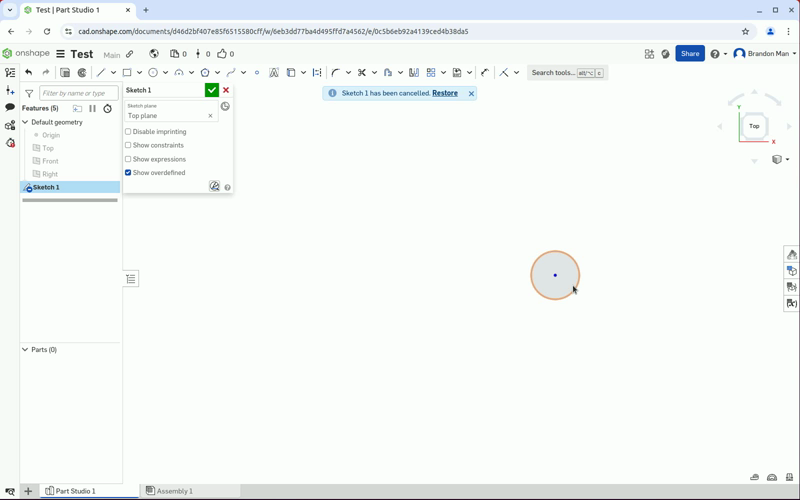
scroll(6)
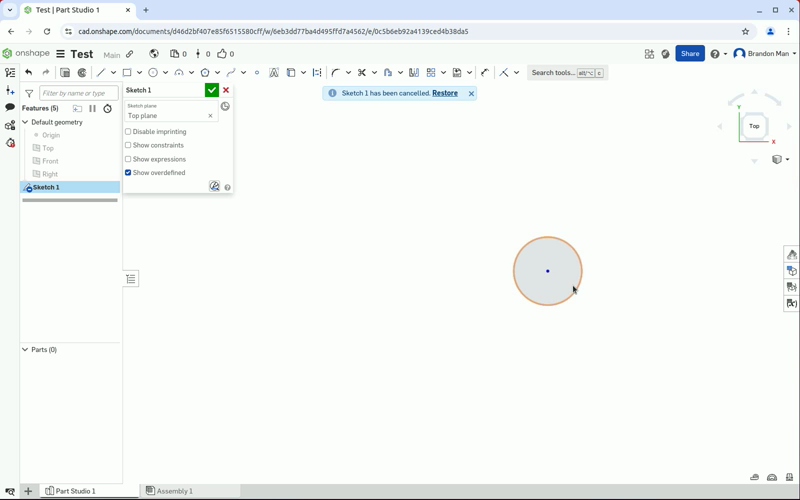
scroll(6)
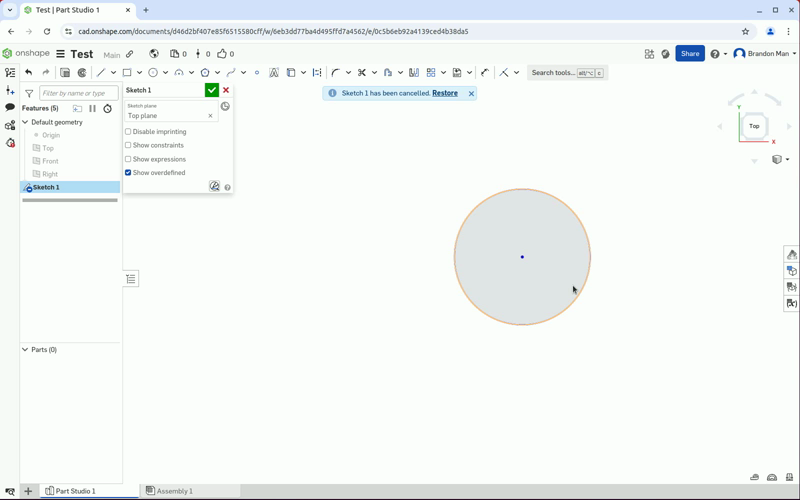
click(573, 285)
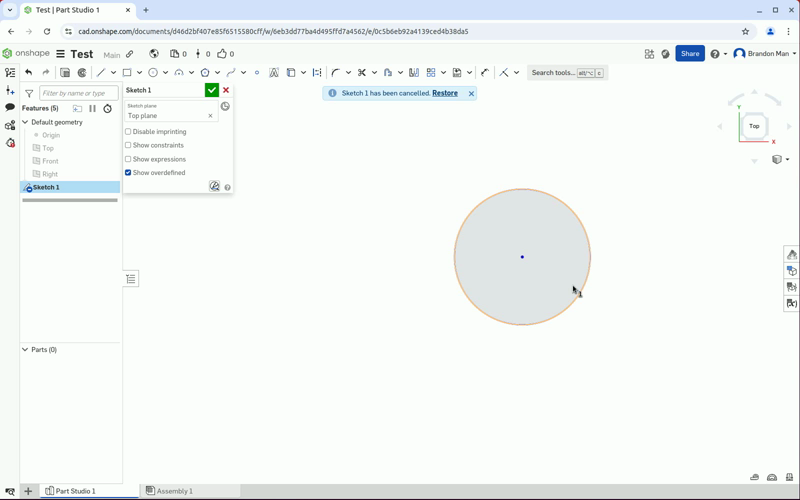
scroll(-6)
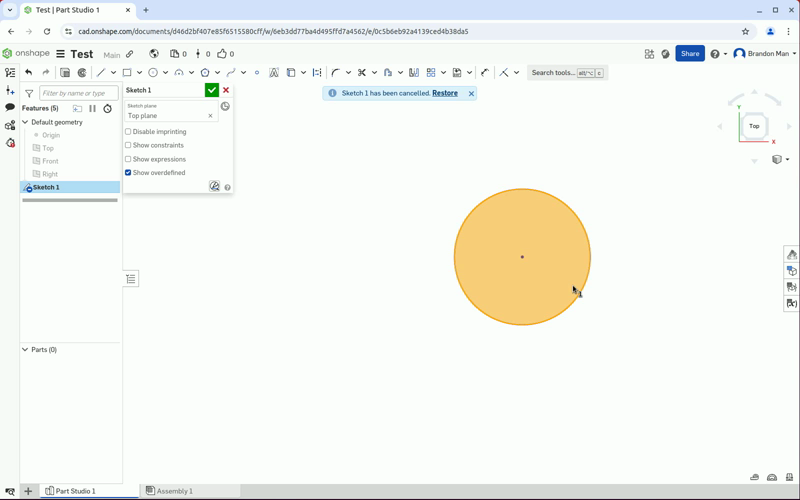
scroll(-6)
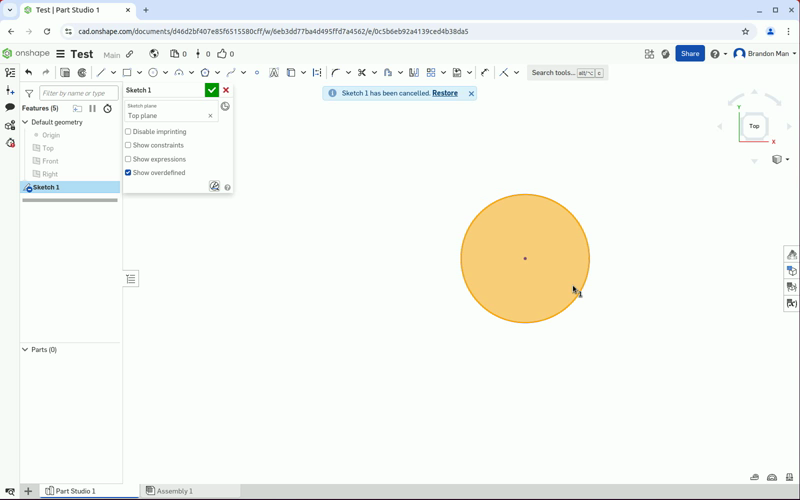
scroll(-6)
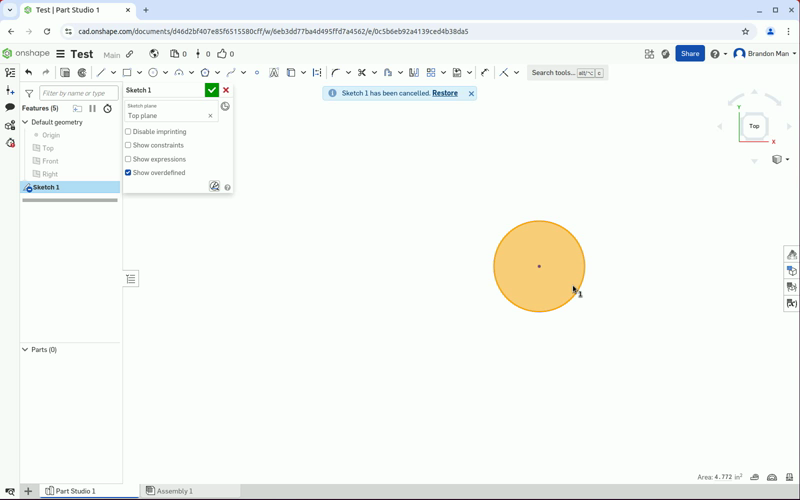
scroll(-6)
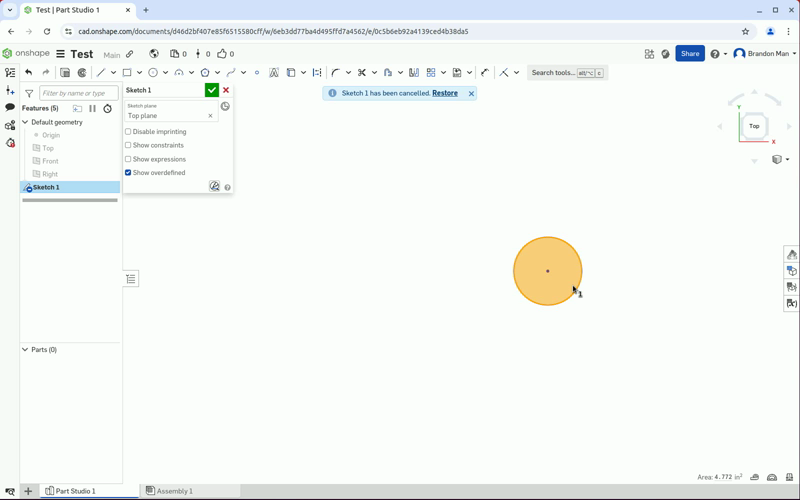
scroll(-6)
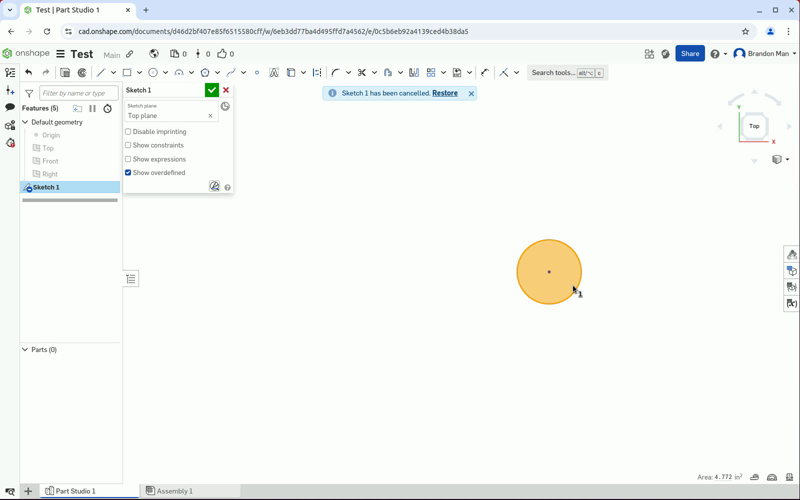
scroll(-6)
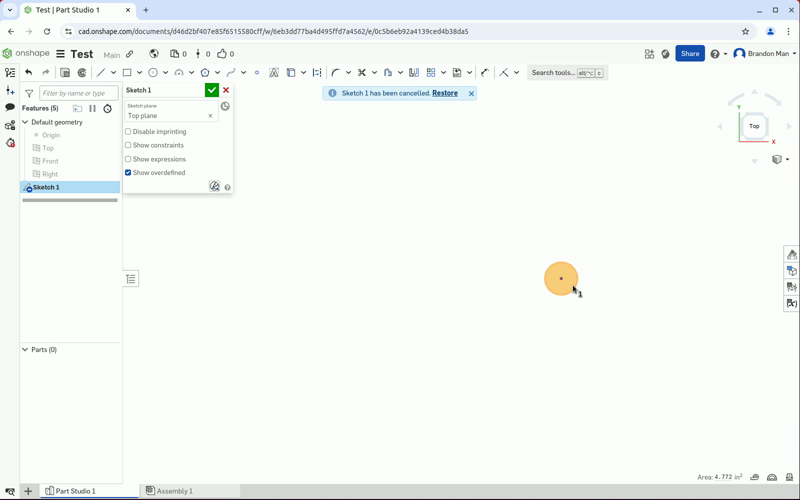
scroll(-6)
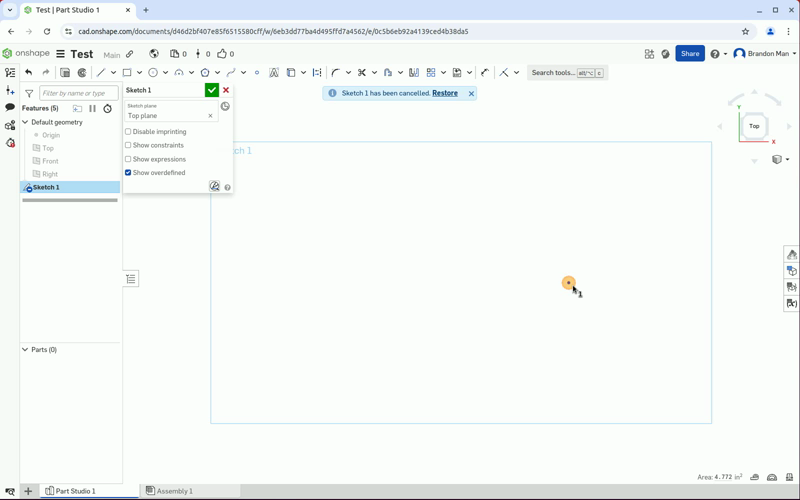
mouse_move(73, 352)
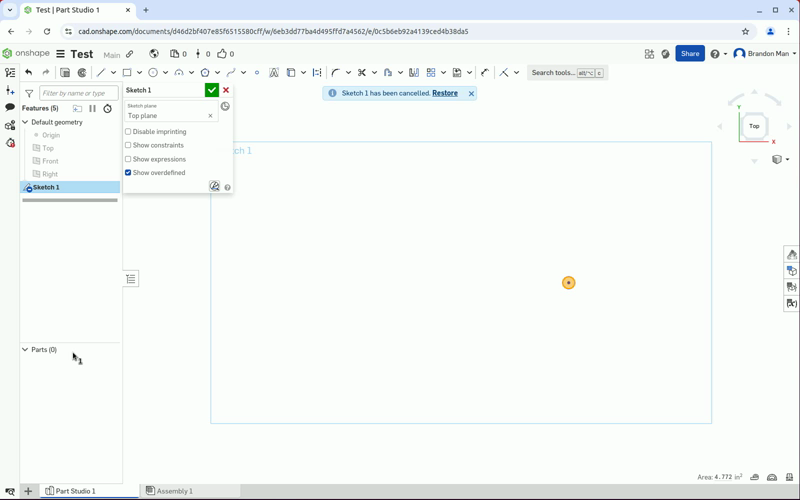
key(shift+y)
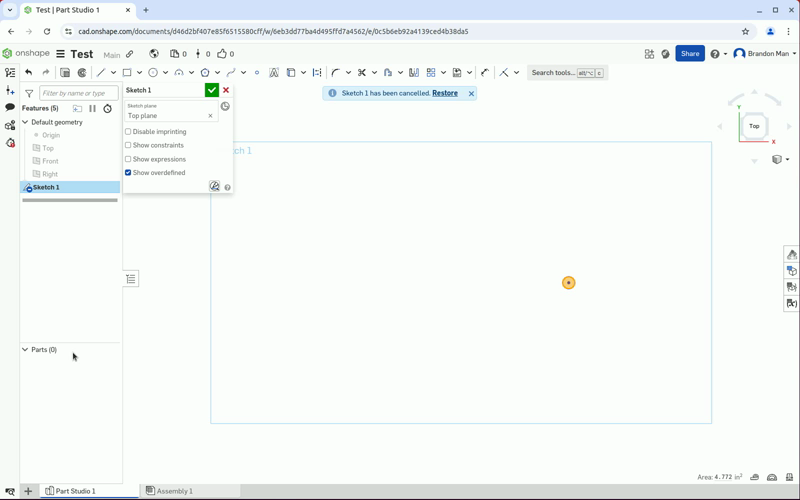
key(shift+e)
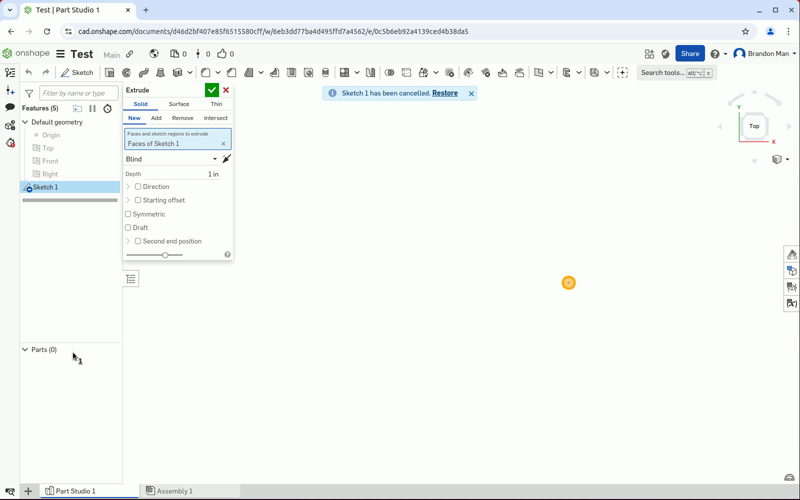
mouse_move(143, 106)
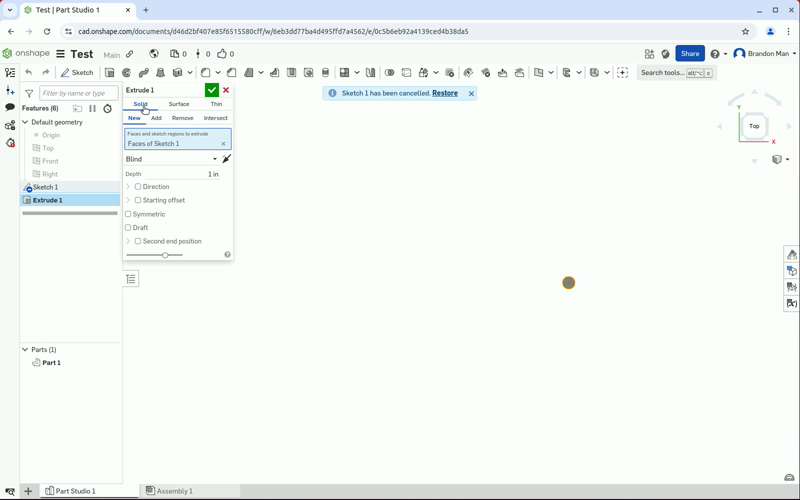
click(143, 106)
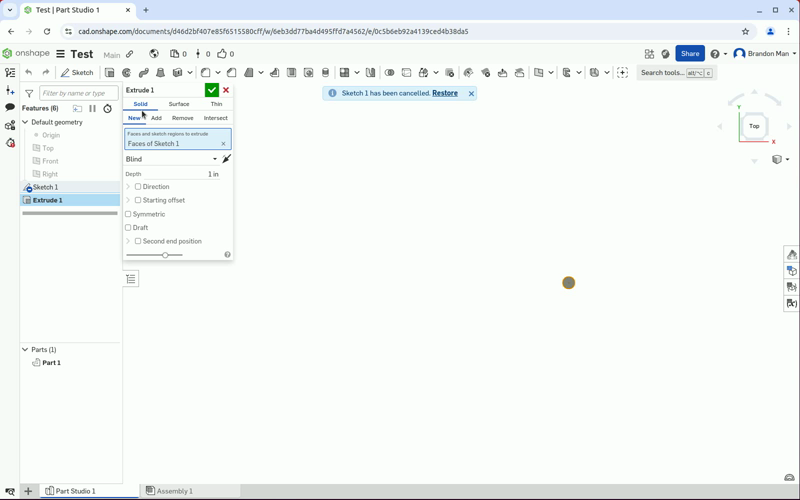
mouse_move(137, 120)
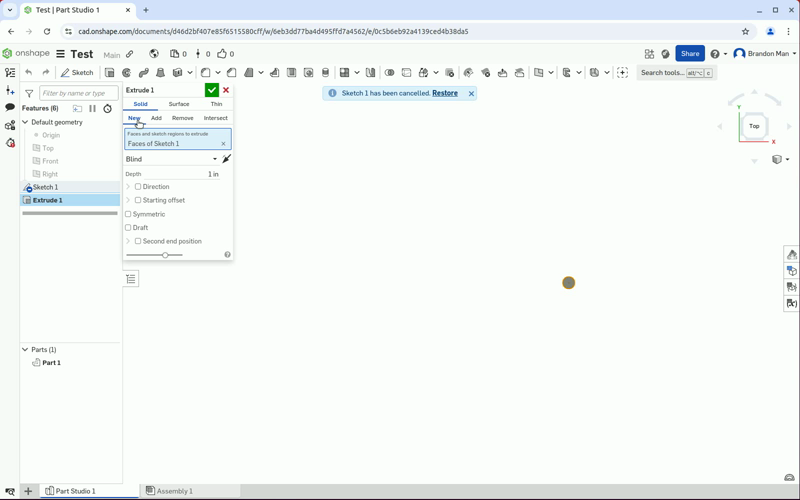
click(137, 120)
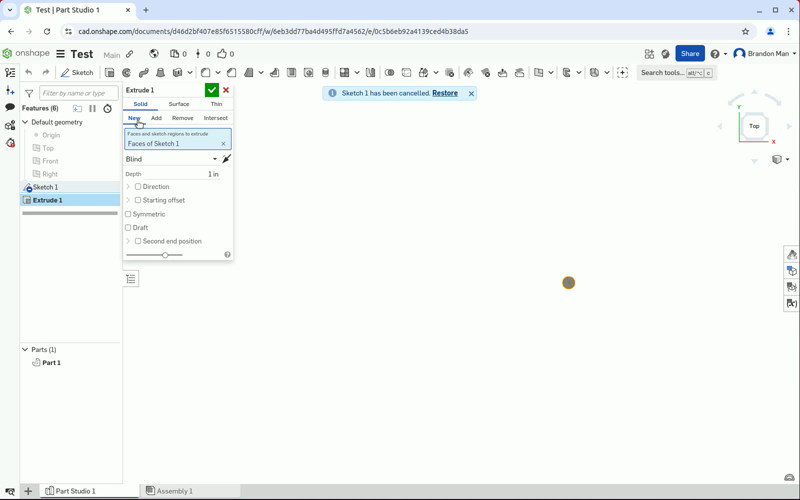
key(tab, 4)
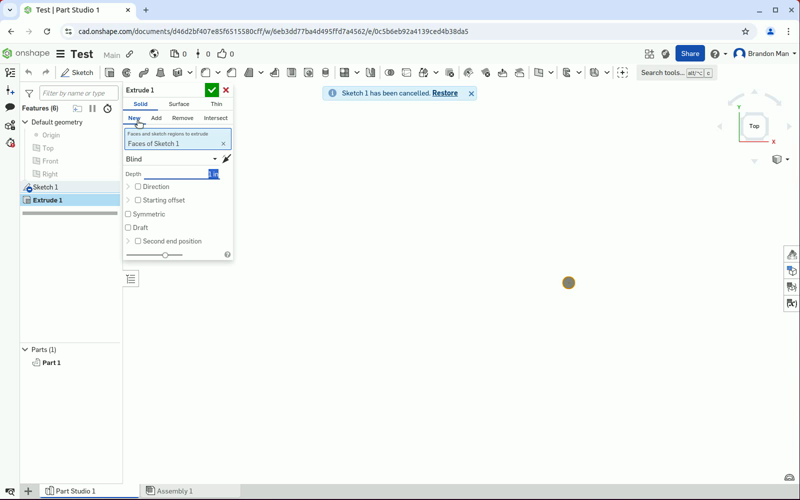
text(0.722)
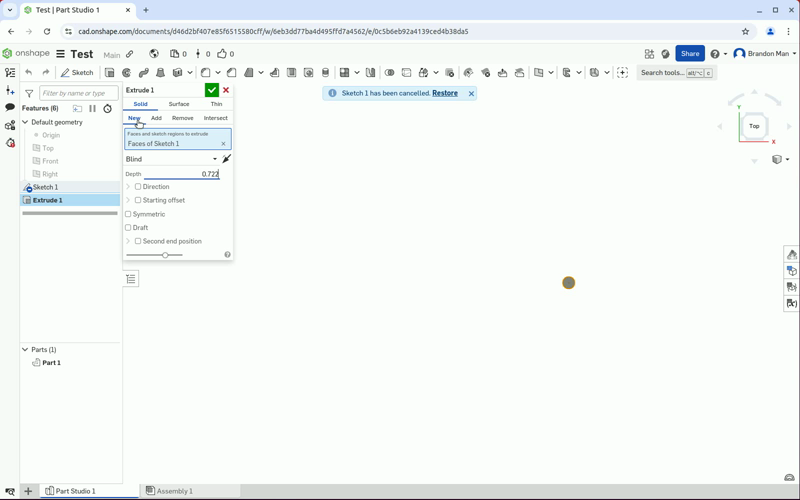
key(enter)
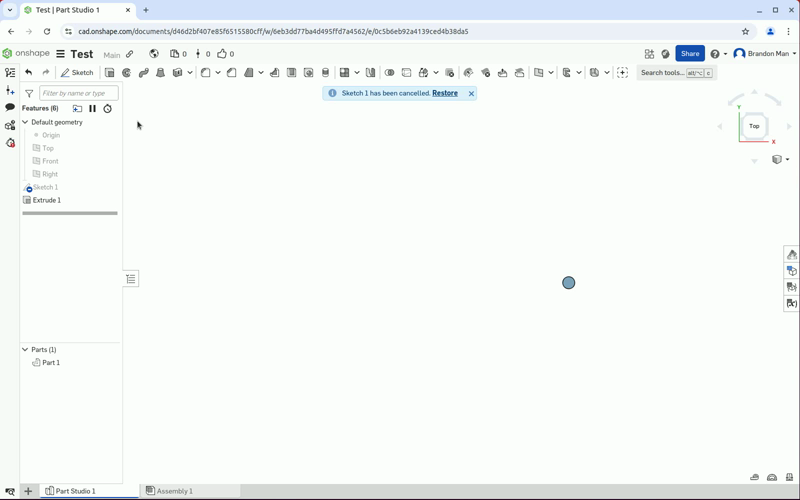
key(shift+h)
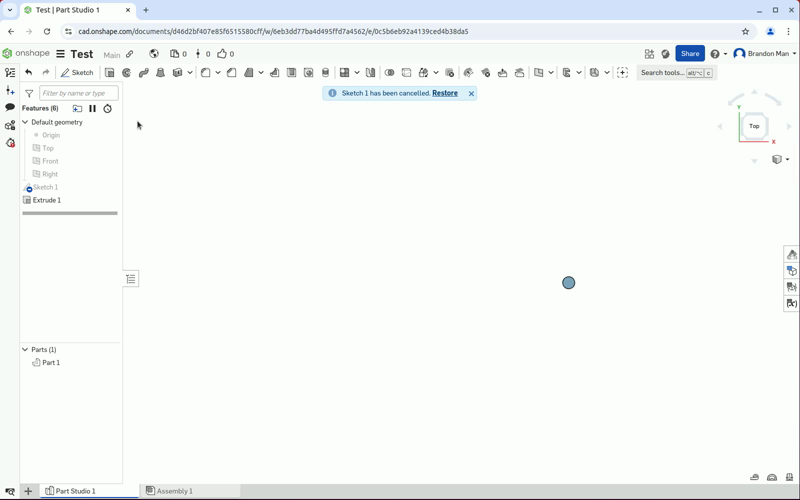
key(shift+h)
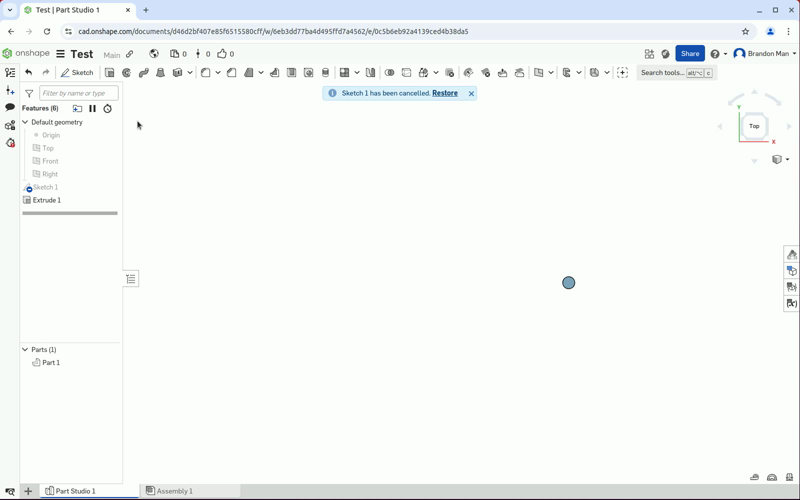
mouse_move(73, 189)
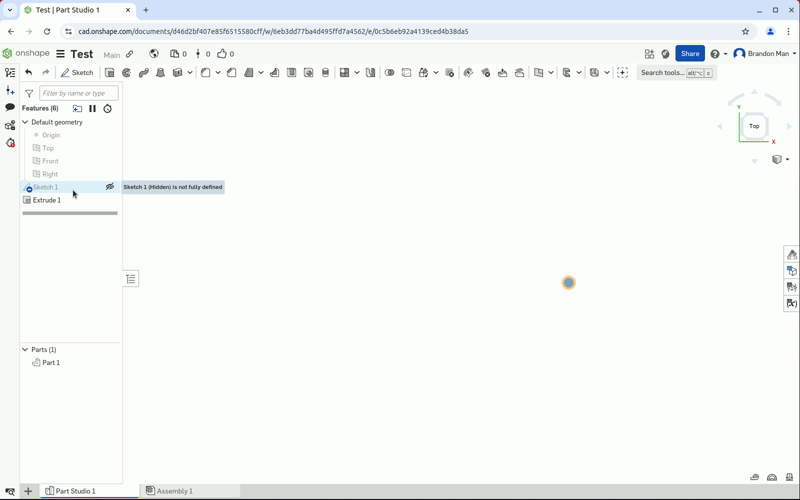
click(73, 189)
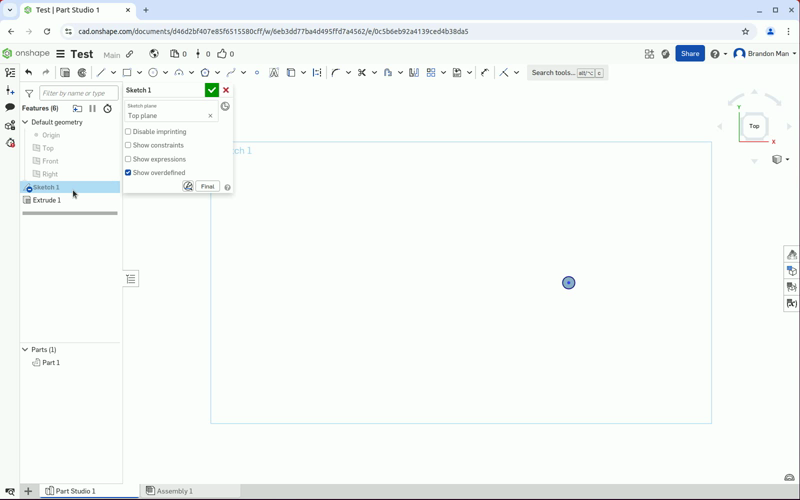
mouse_move(229, 92)
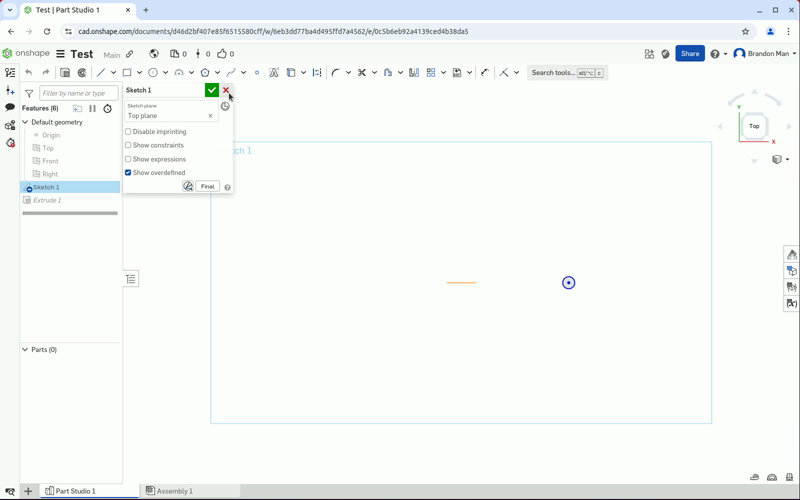
click(229, 92)
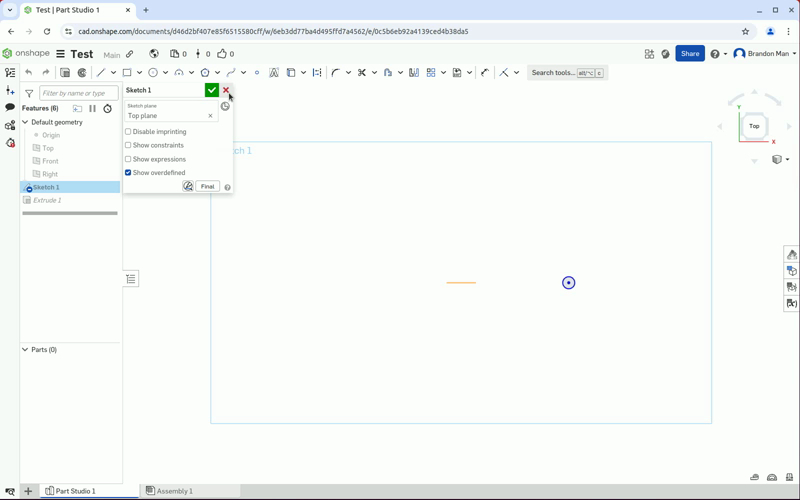
key(shift+s)
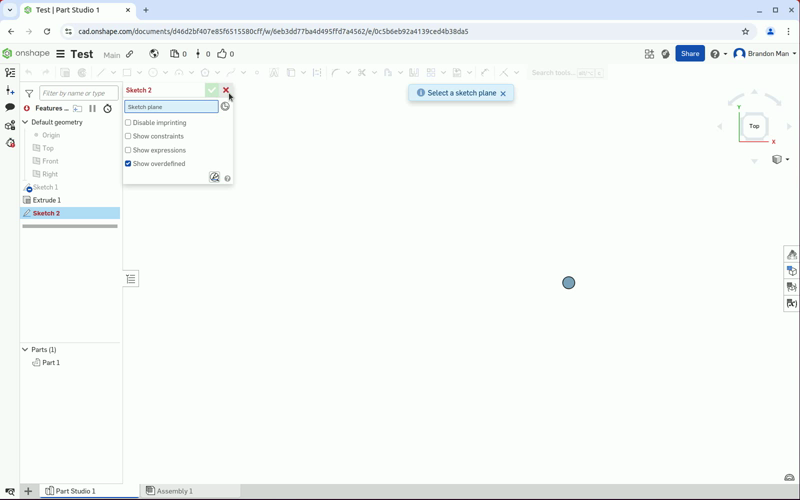
mouse_move(73, 150)
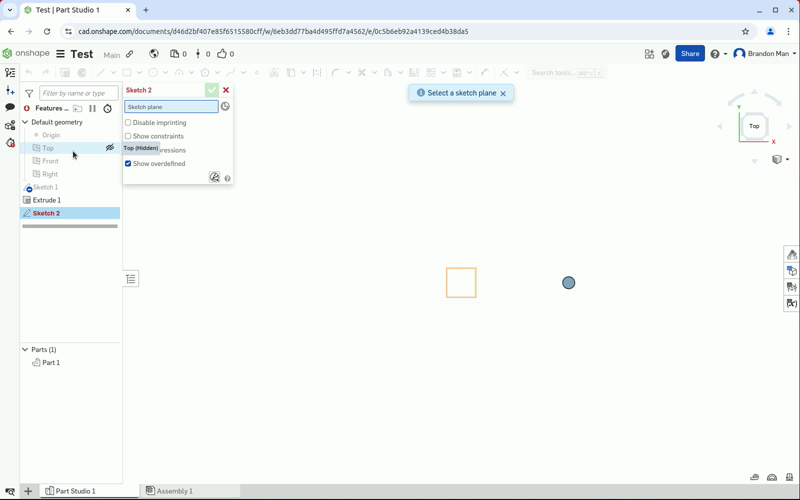
click(73, 150)
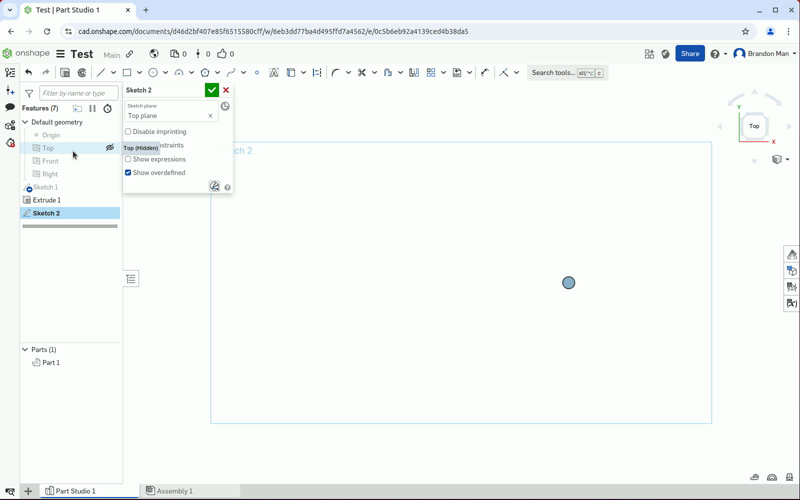
mouse_move(73, 352)
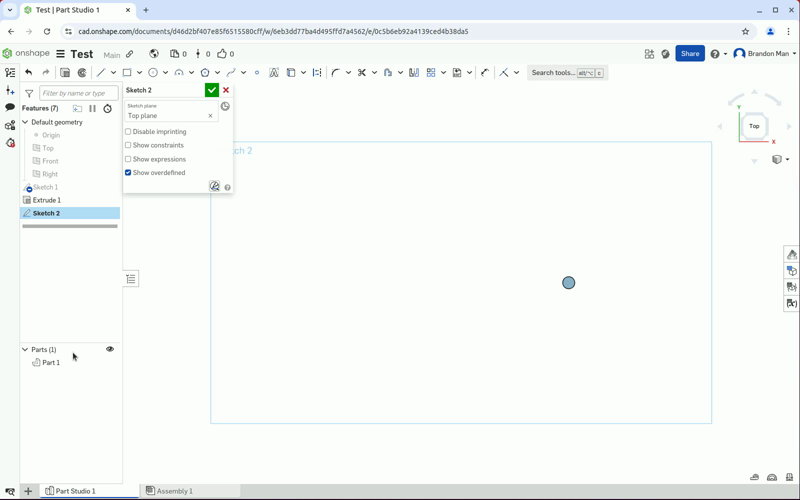
key(y)
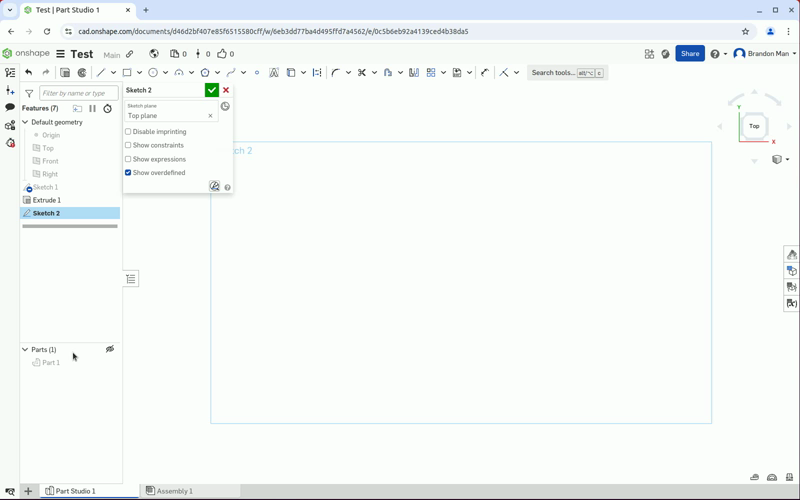
key(l)
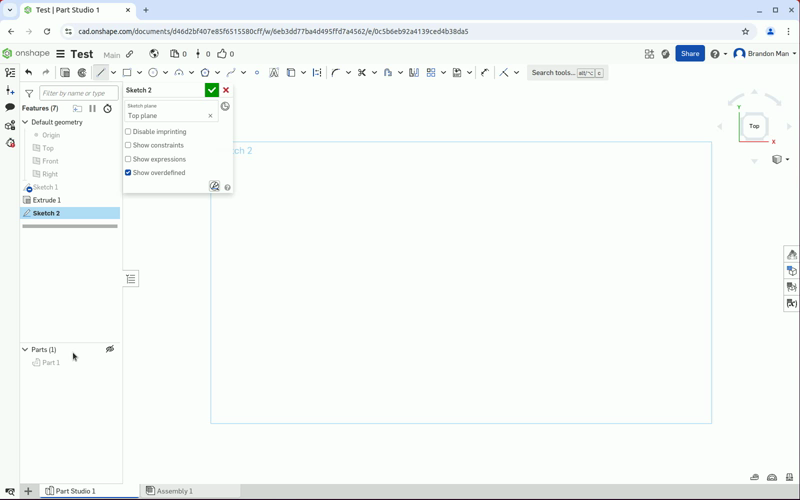
key_down(shift)
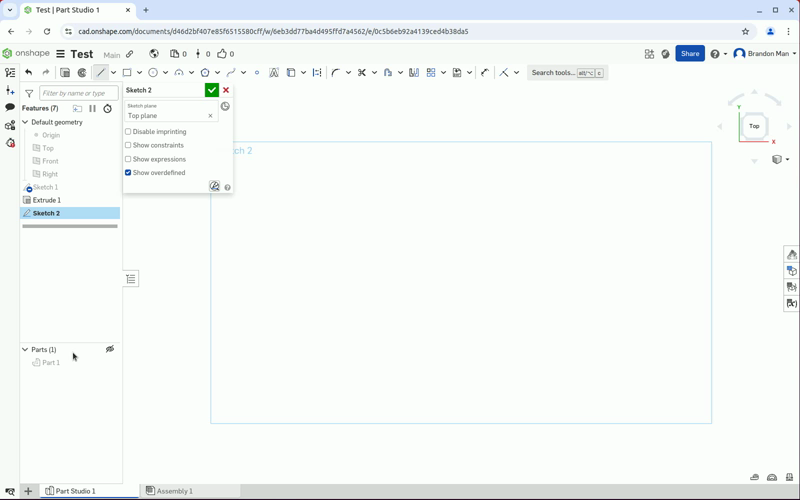
mouse_move(464, 288)
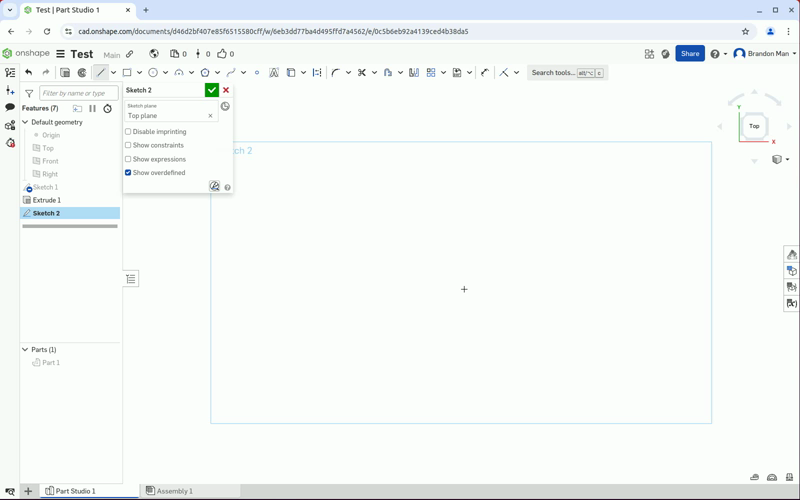
click(464, 288)
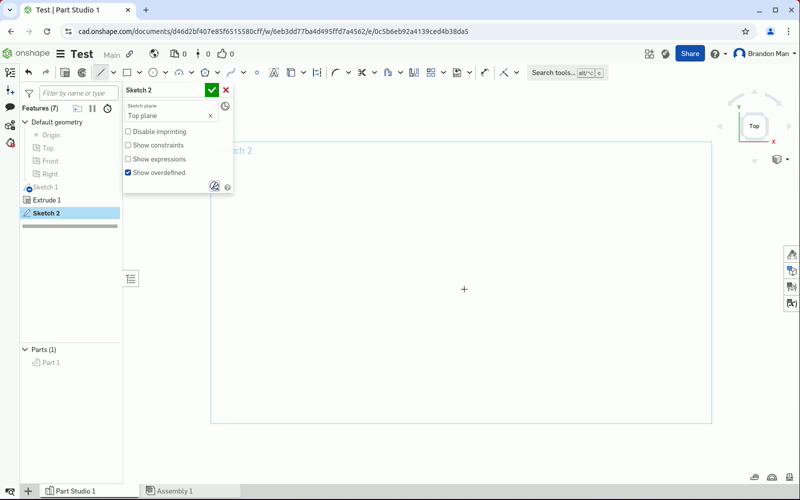
key_up(shift)
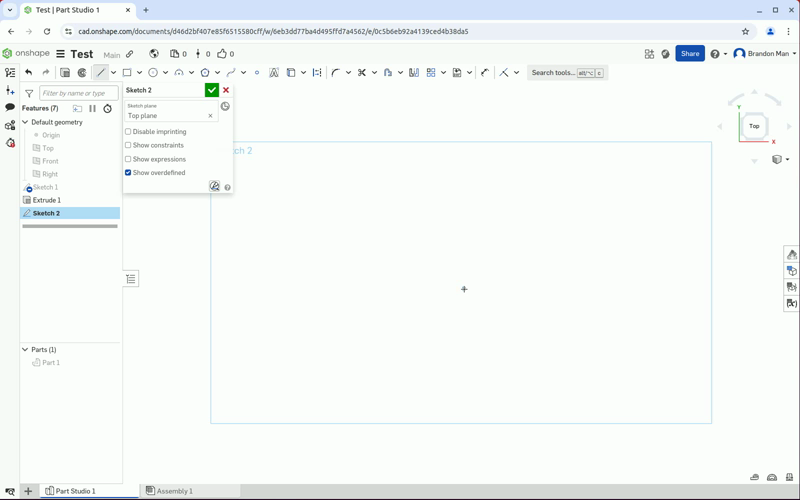
key_down(shift)
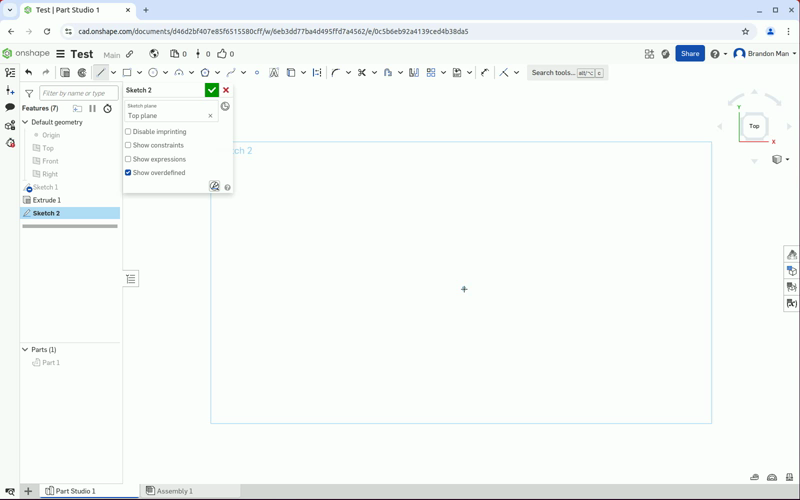
mouse_move(567, 288)
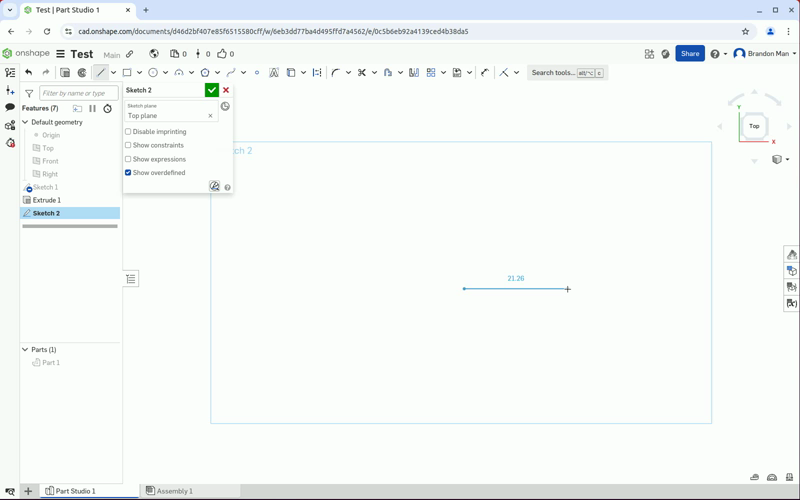
click(567, 288)
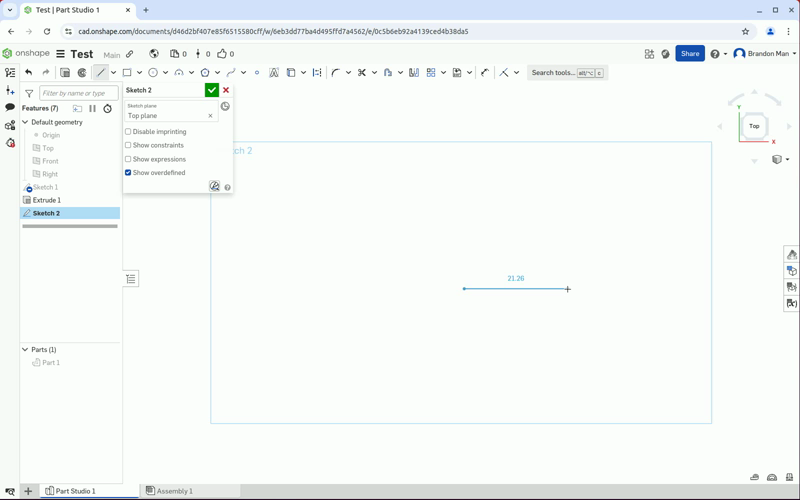
key_up(shift)
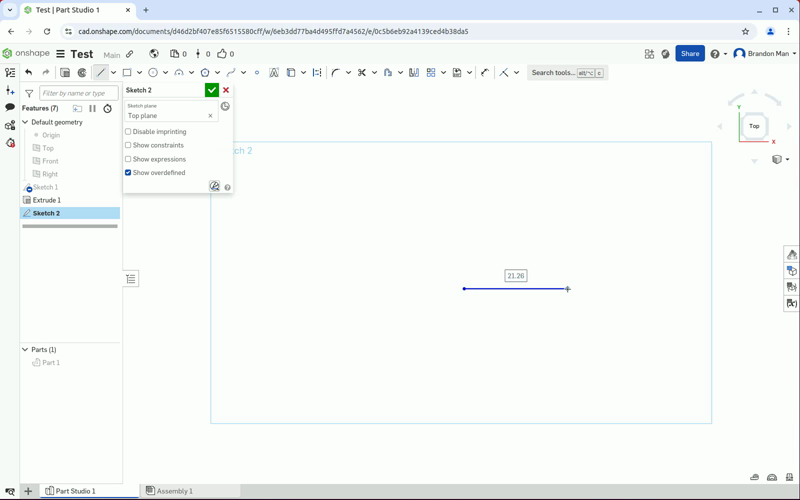
key(esc)
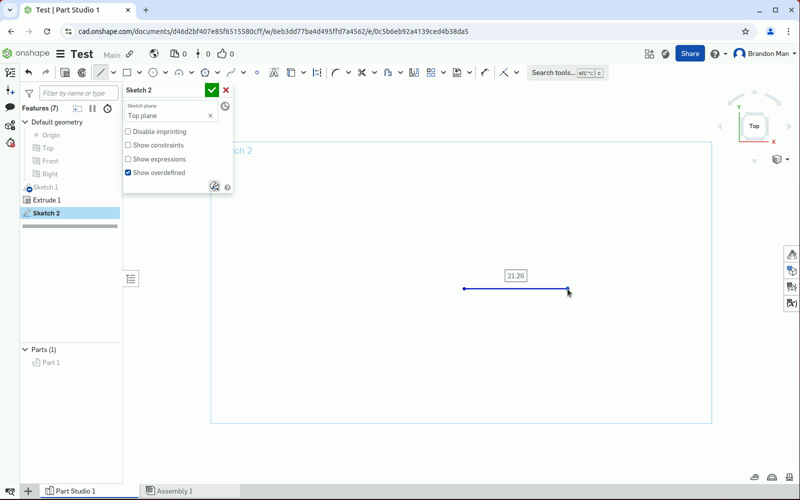
key(a)
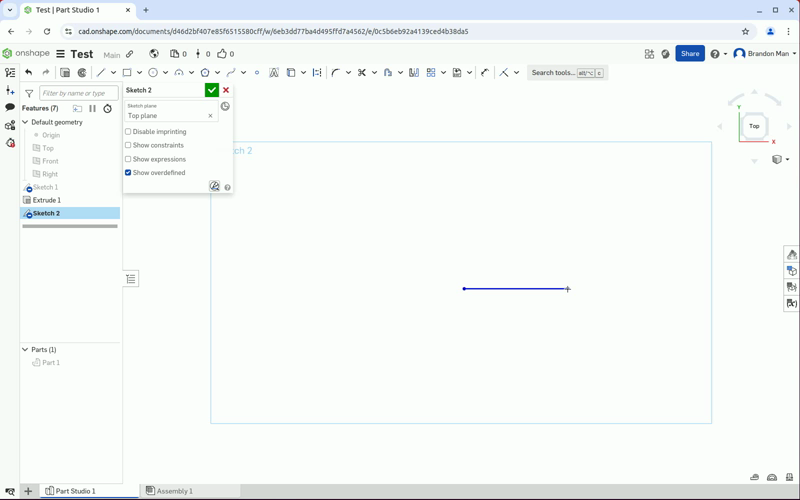
mouse_move(567, 288)
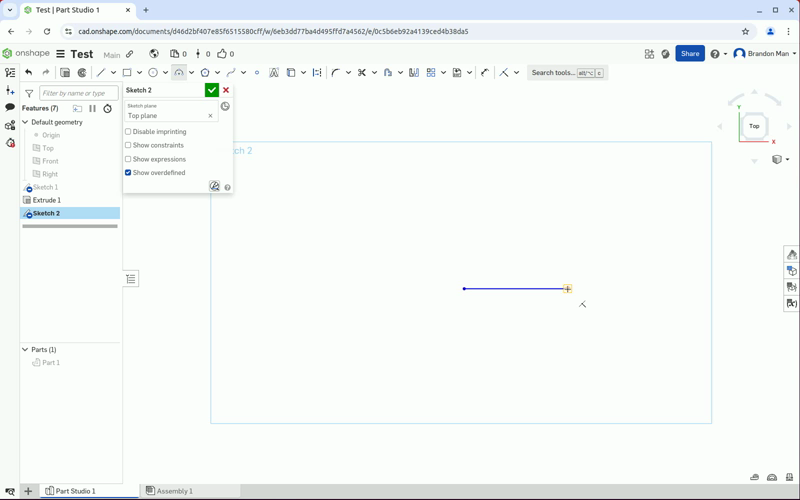
click(567, 288)
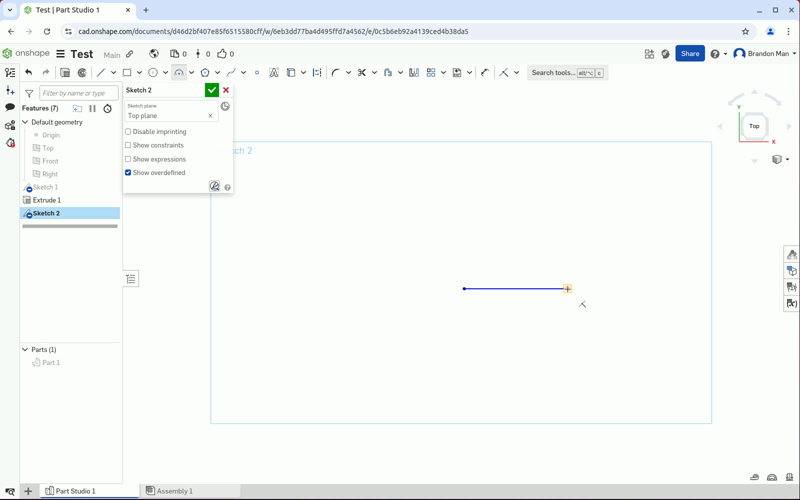
key_down(shift)
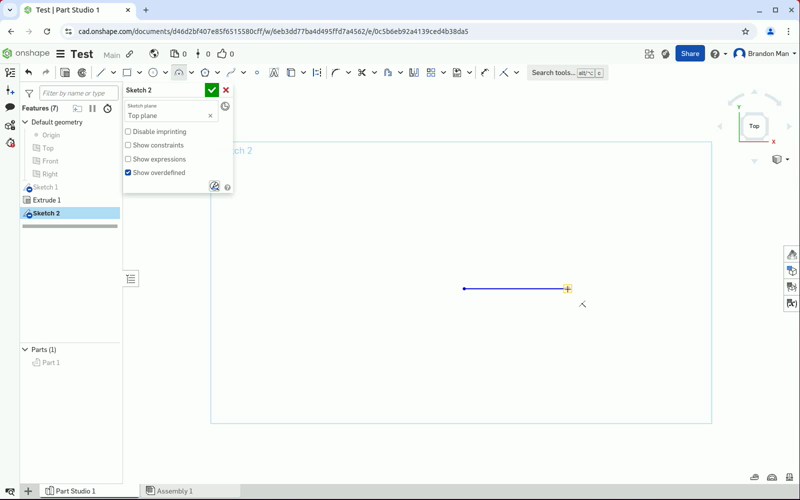
mouse_move(567, 277)
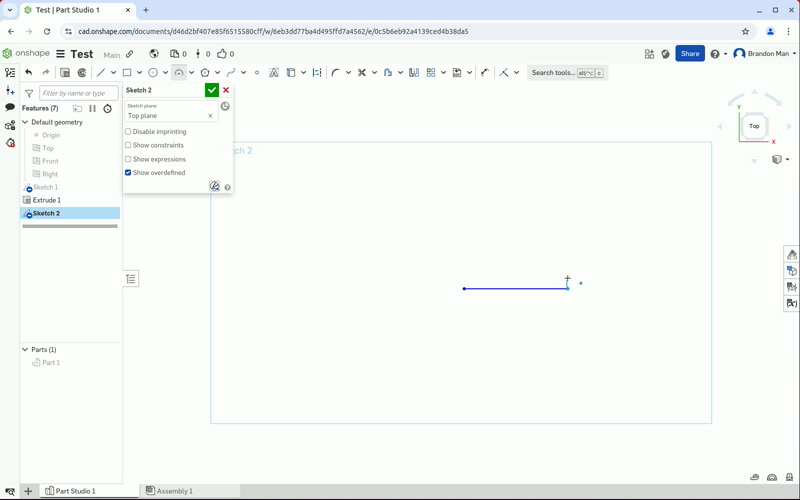
click(567, 277)
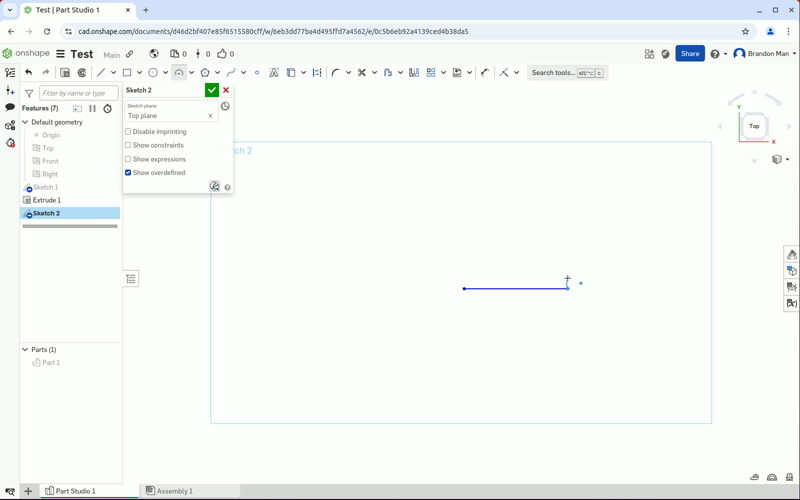
mouse_move(561, 283)
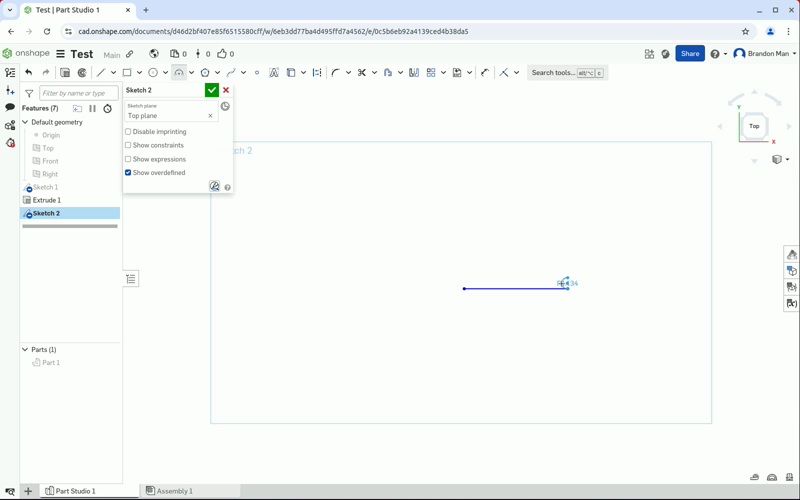
click(561, 283)
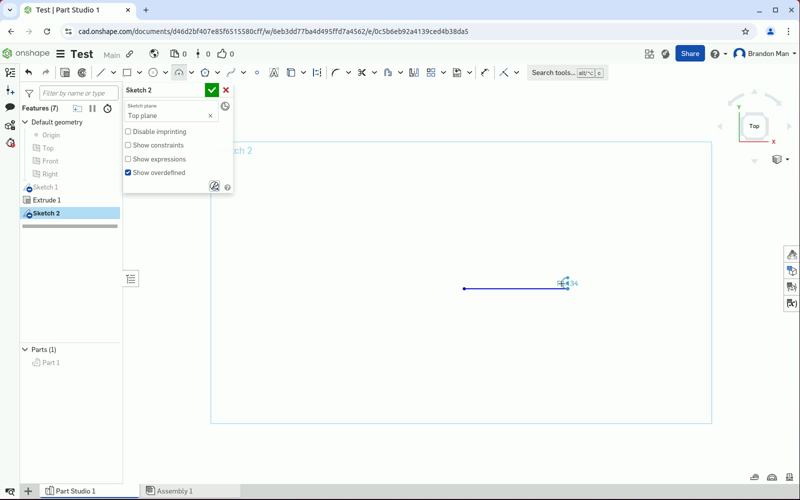
key_up(shift)
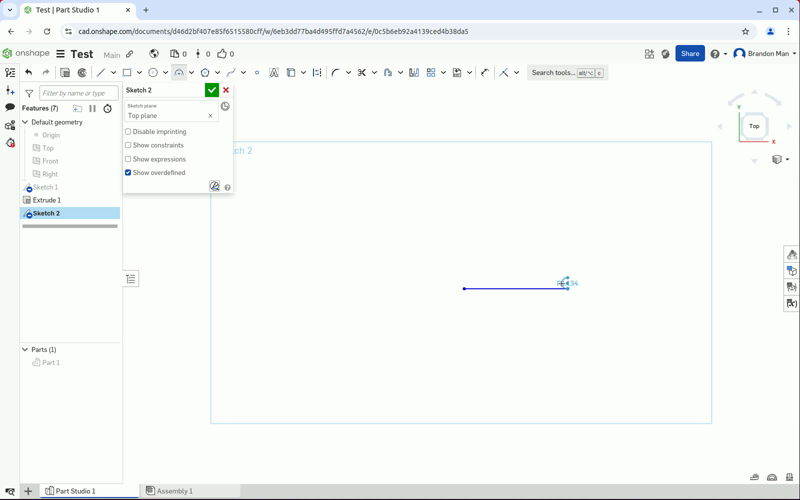
key(esc)
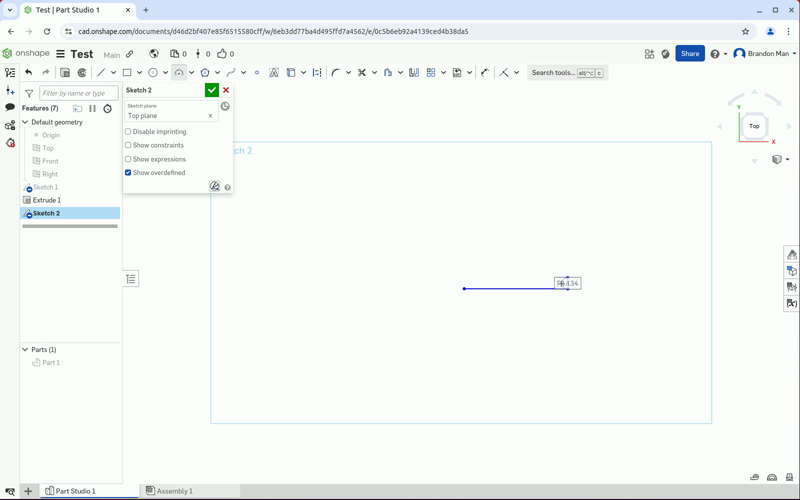
key(l)
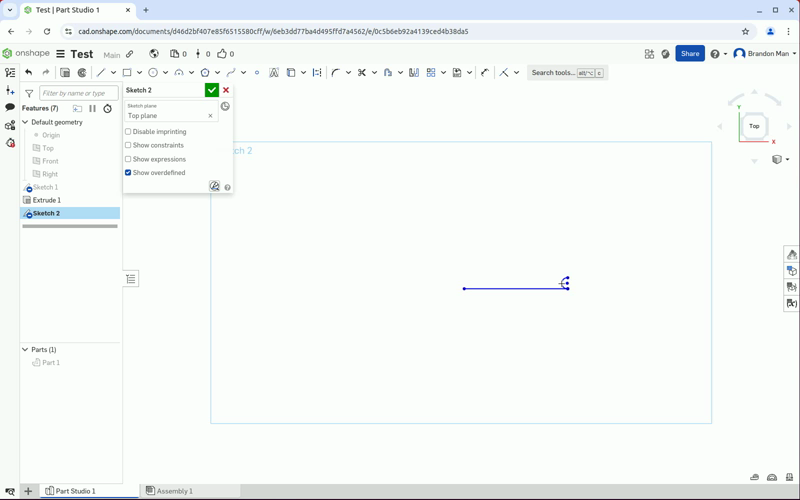
mouse_move(567, 277)
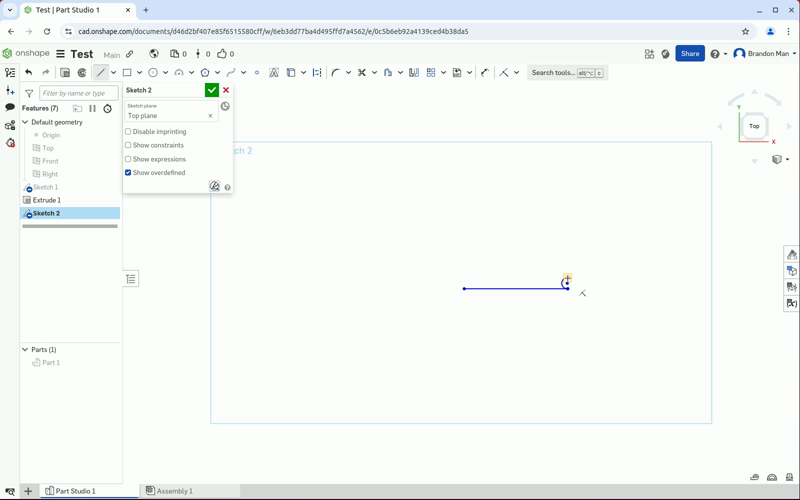
click(567, 277)
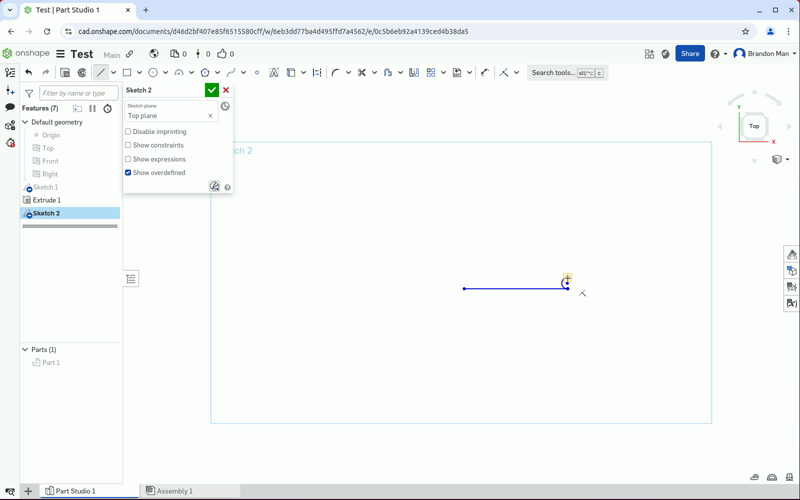
key_down(shift)
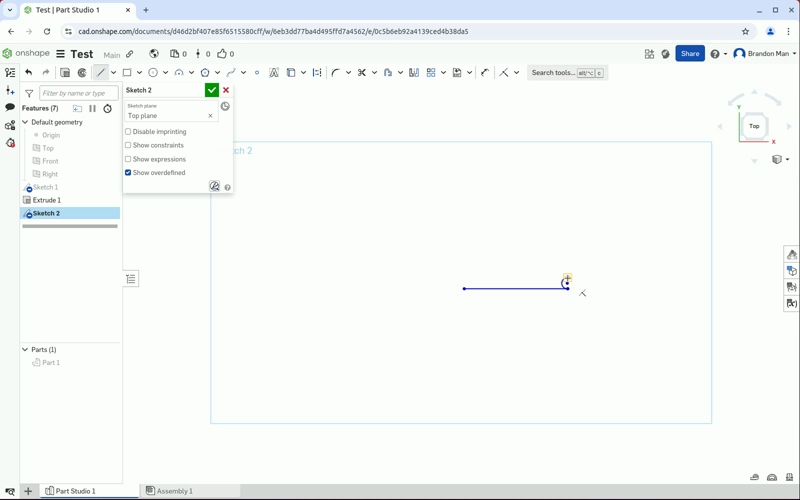
mouse_move(464, 277)
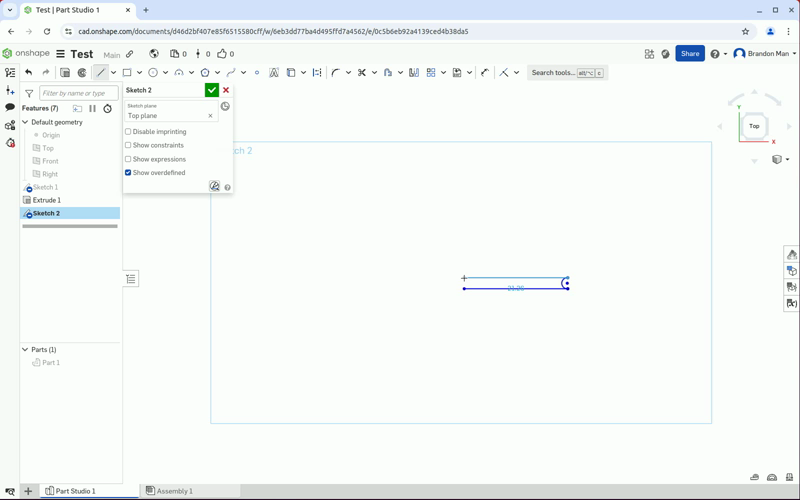
click(464, 277)
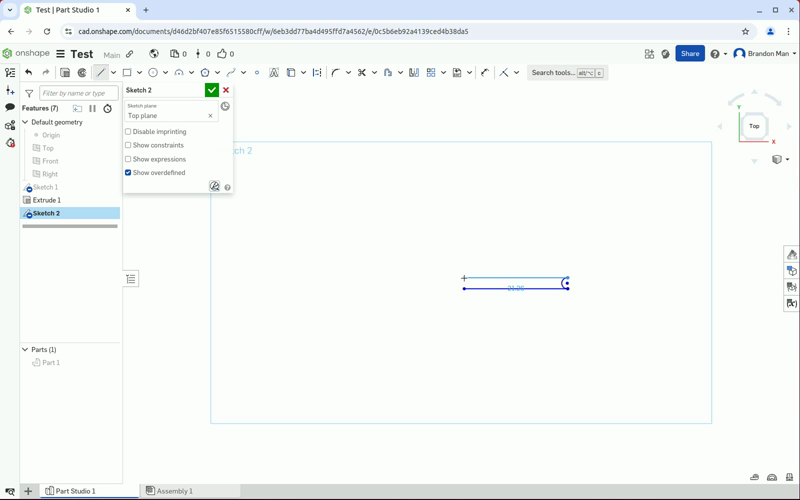
key_up(shift)
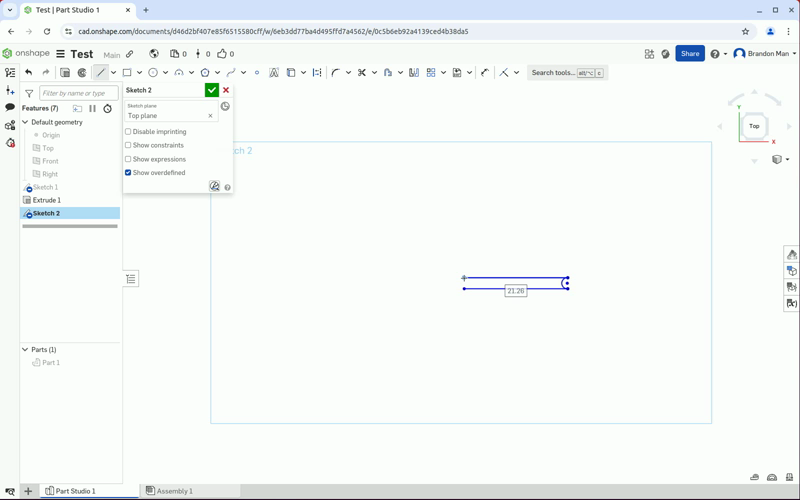
key(esc)
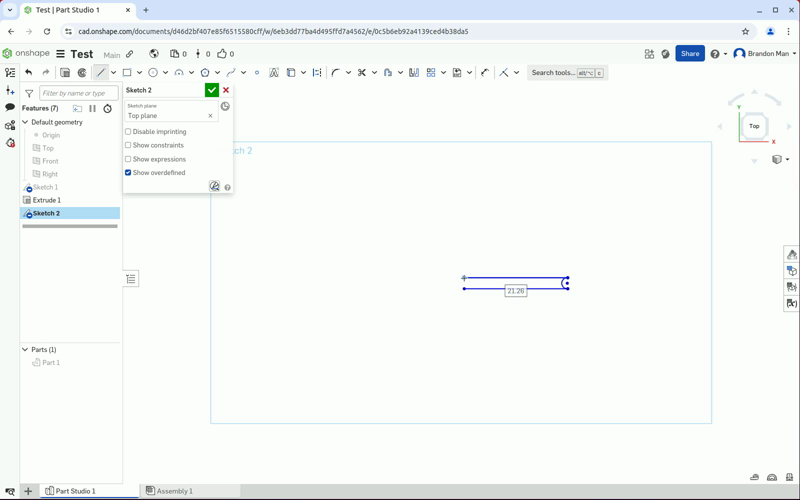
key(a)
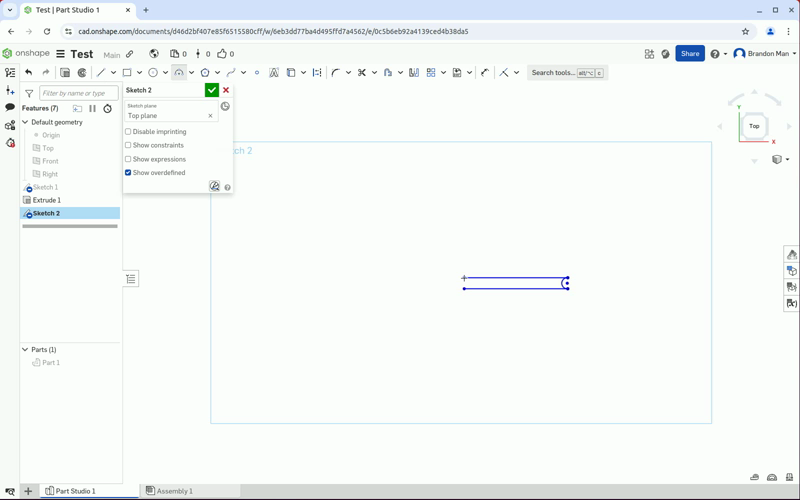
mouse_move(464, 277)
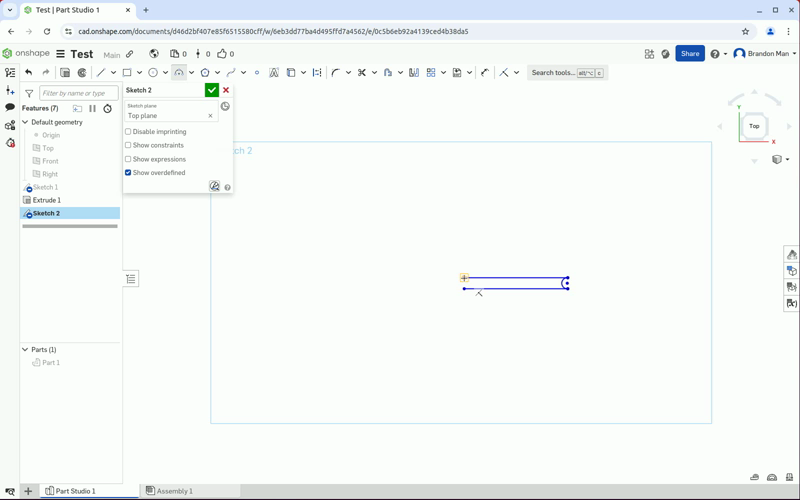
click(464, 277)
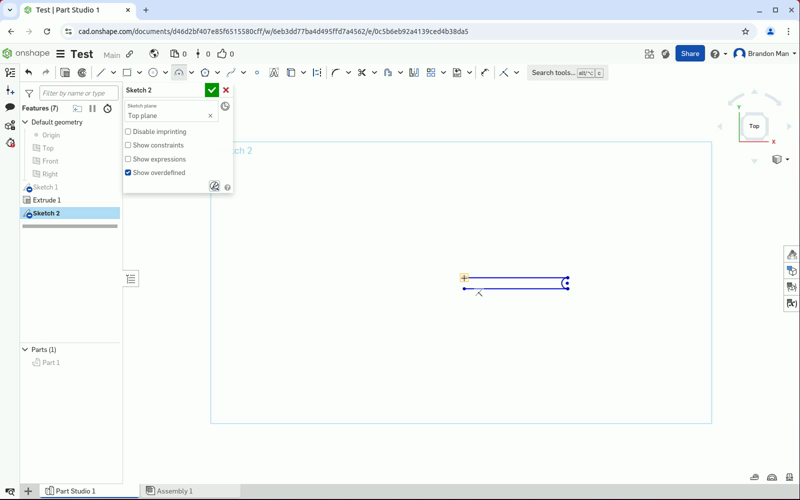
mouse_move(464, 288)
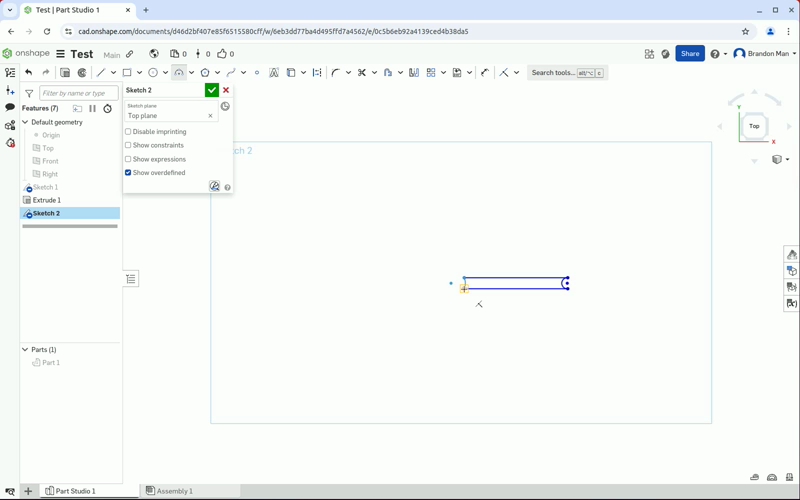
click(464, 288)
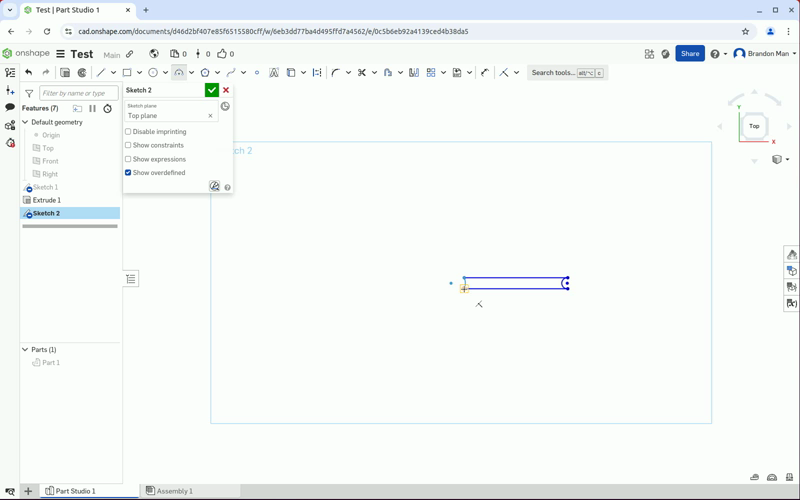
key_down(shift)
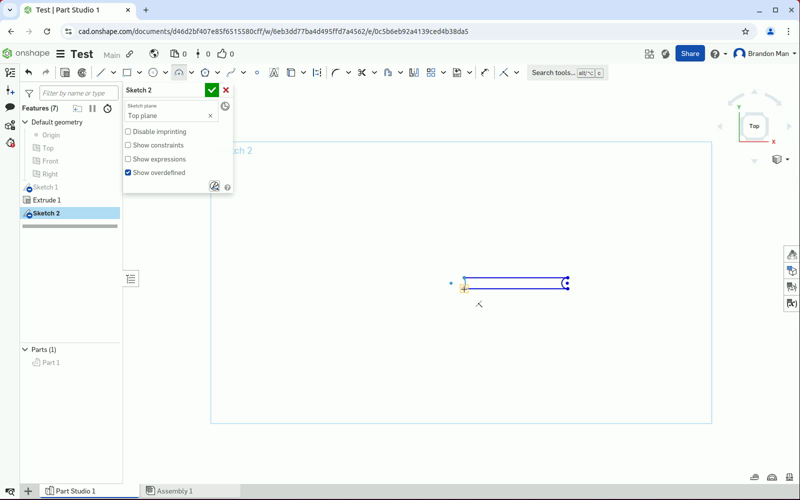
mouse_move(453, 283)
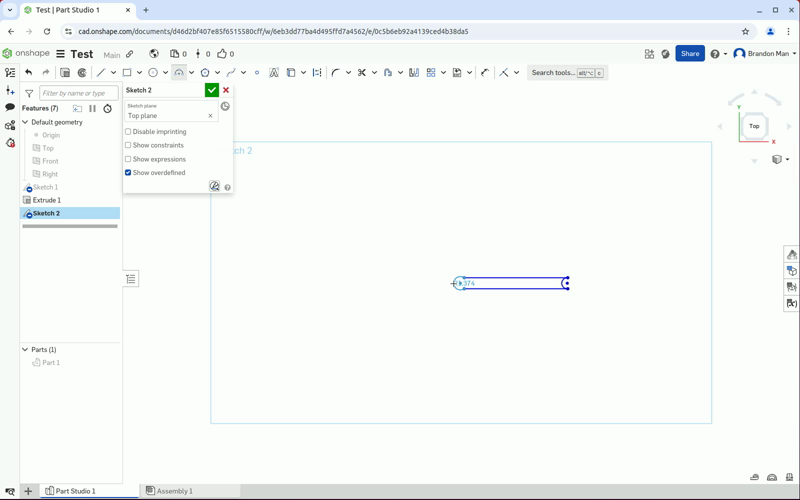
click(453, 283)
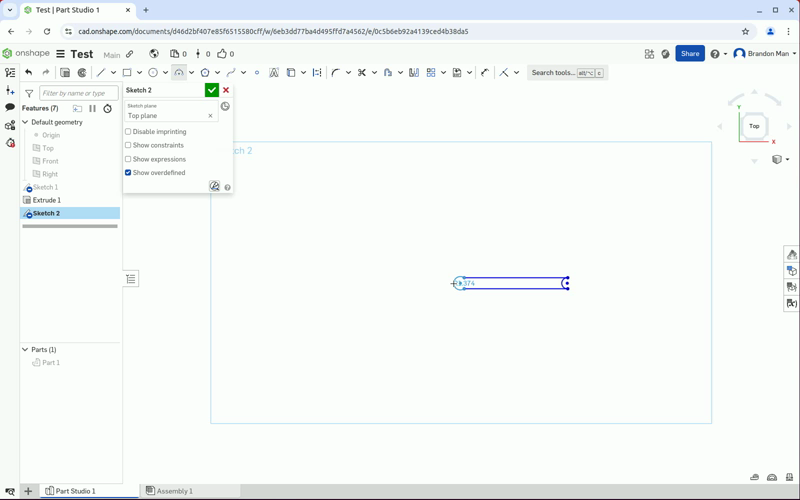
key_up(shift)
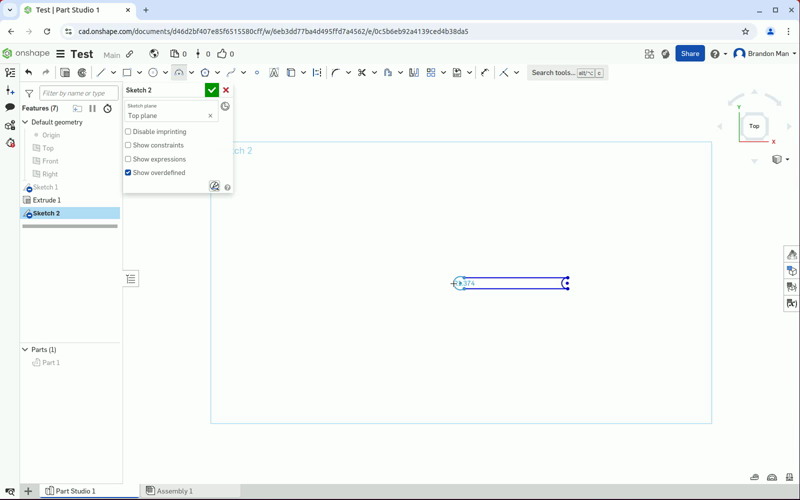
key(esc)
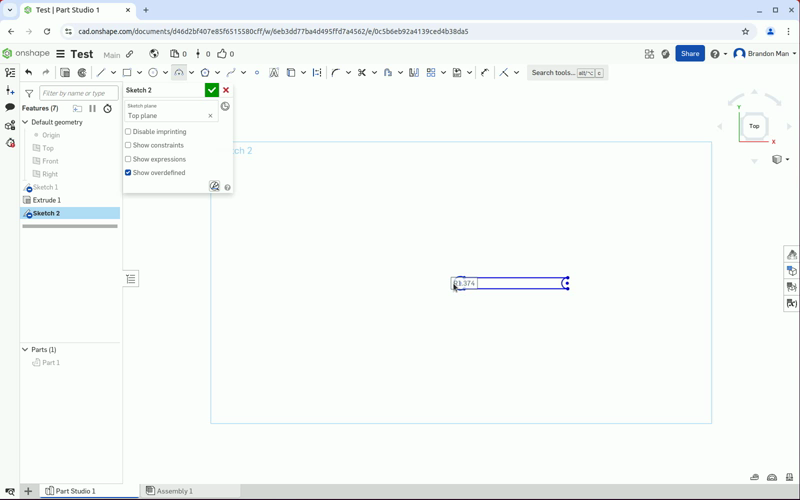
key(c)
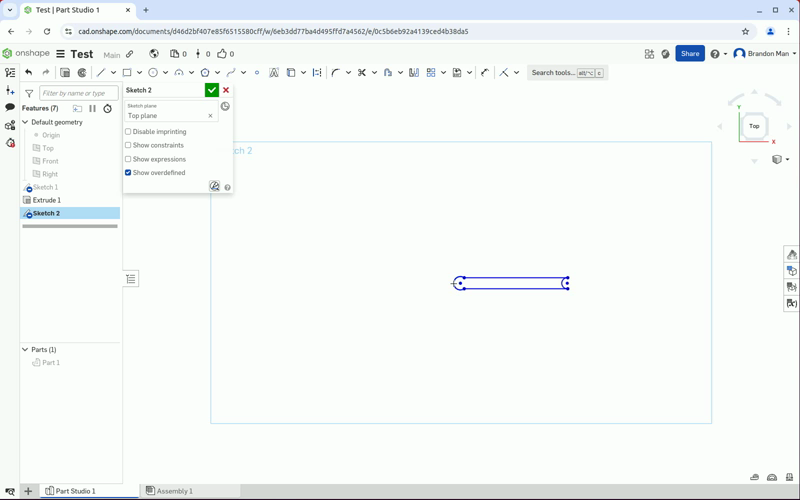
key_down(shift)
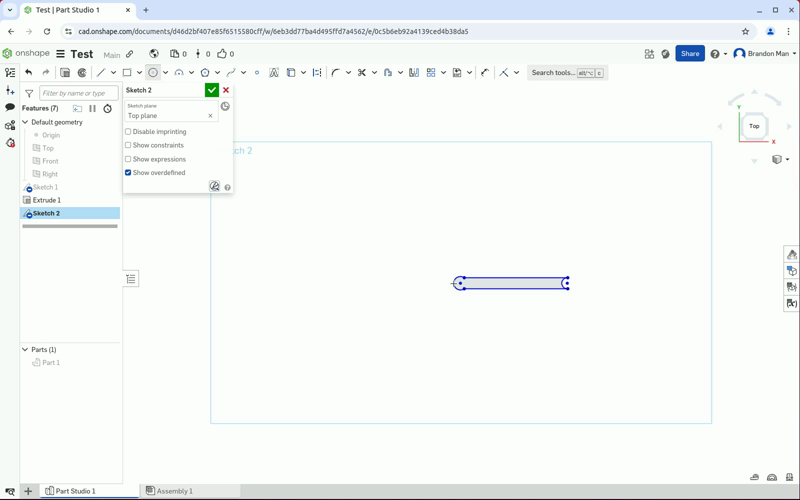
mouse_move(459, 283)
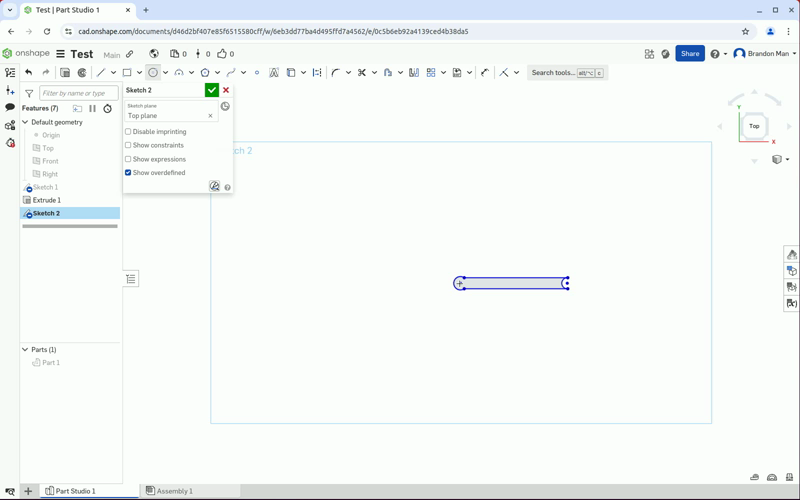
click(459, 283)
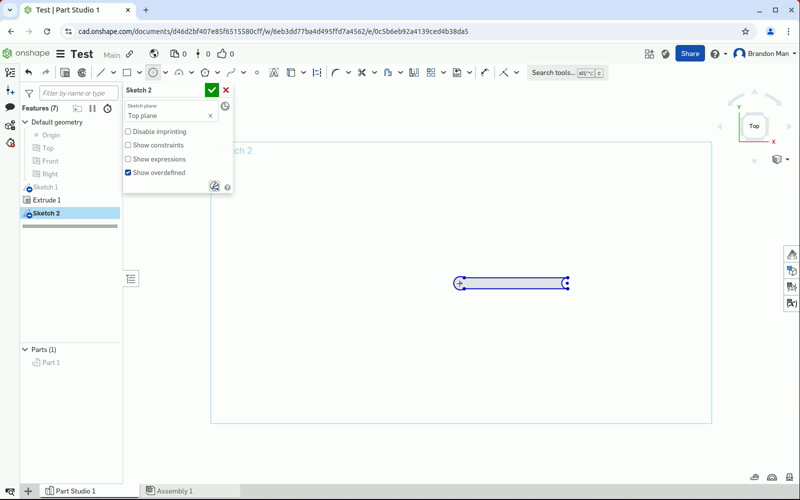
key_up(shift)
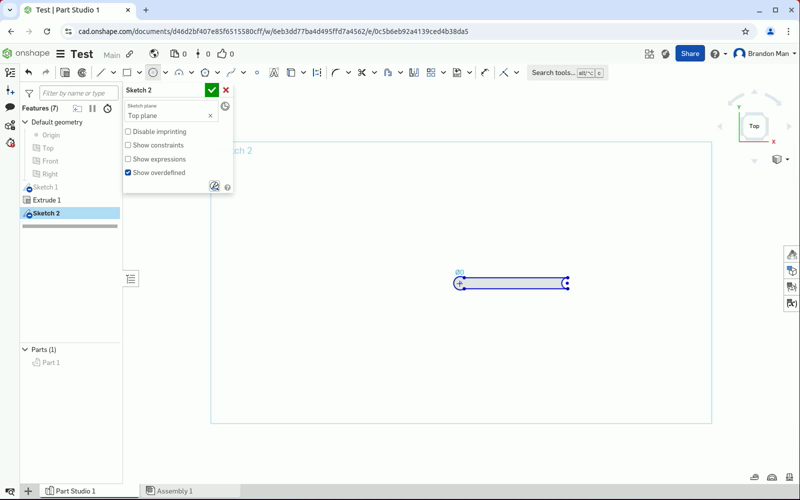
mouse_move(461, 283)
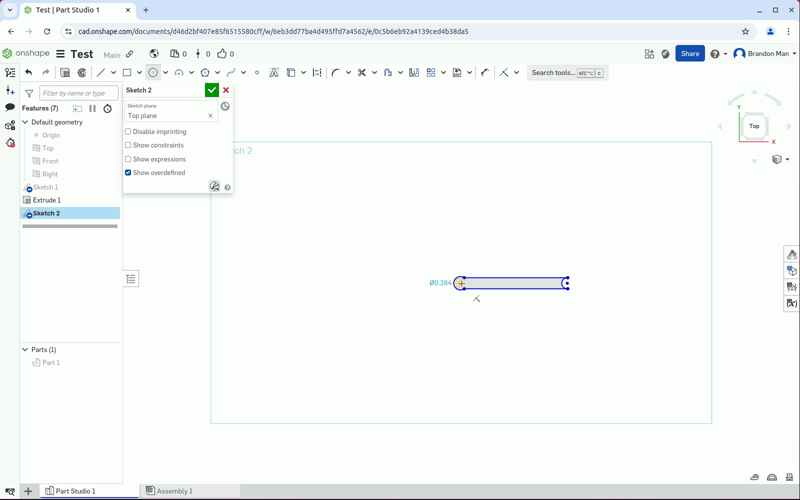
scroll(6)
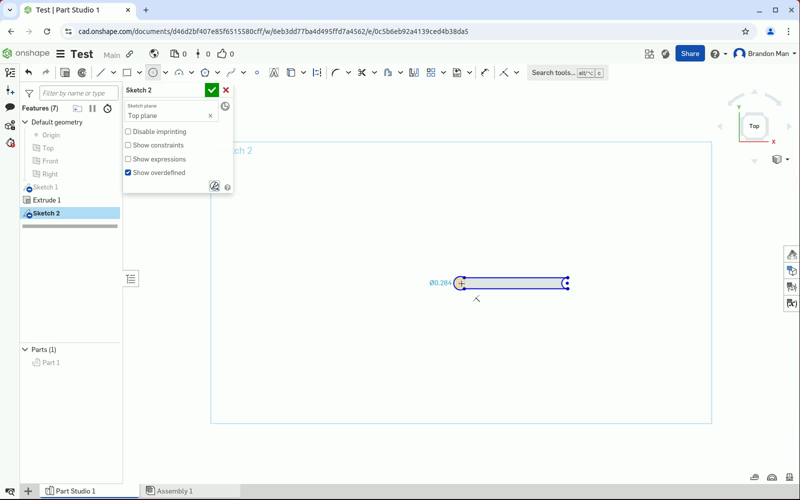
scroll(6)
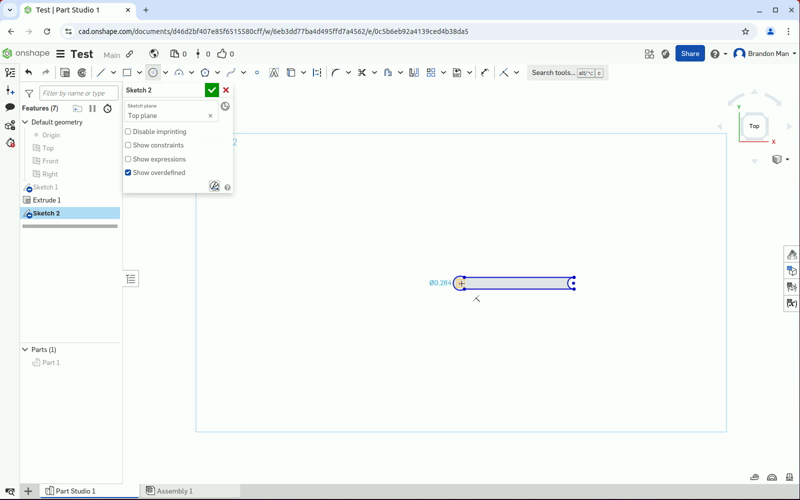
scroll(6)
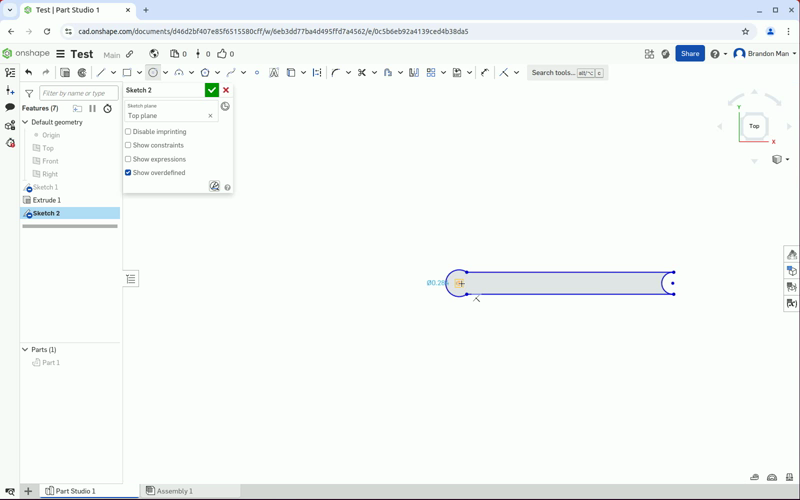
scroll(6)
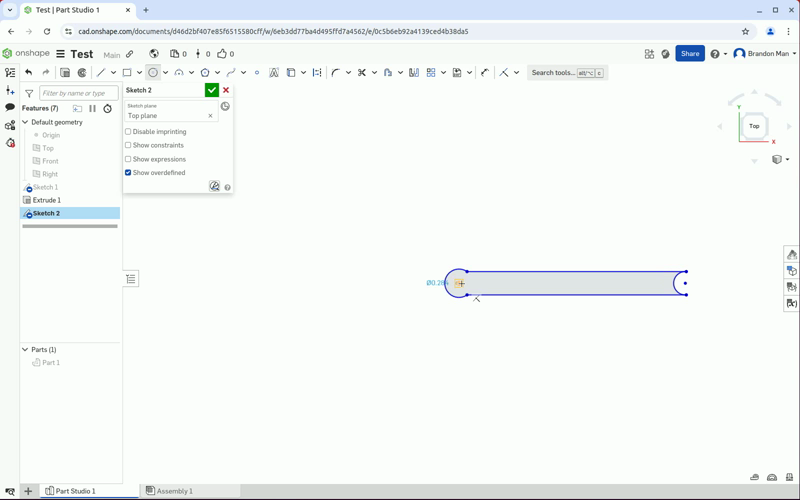
scroll(6)
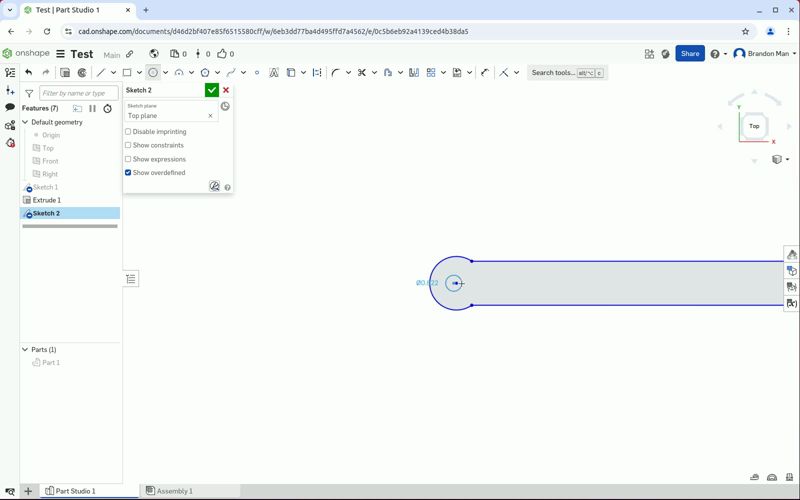
scroll(6)
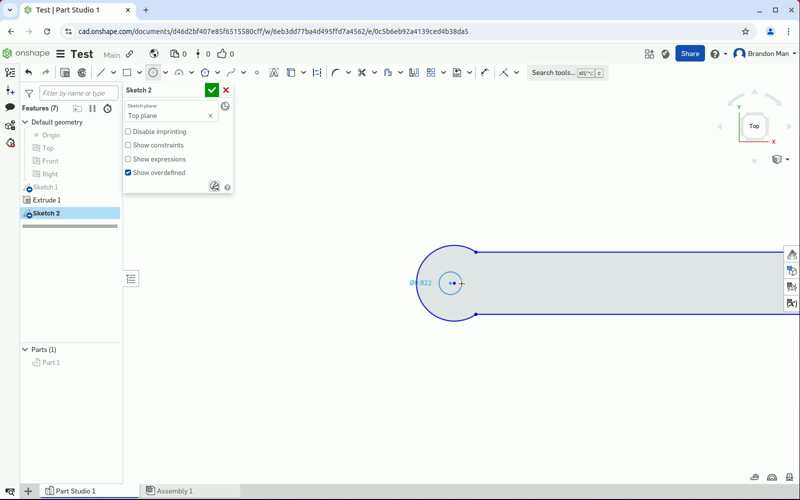
scroll(6)
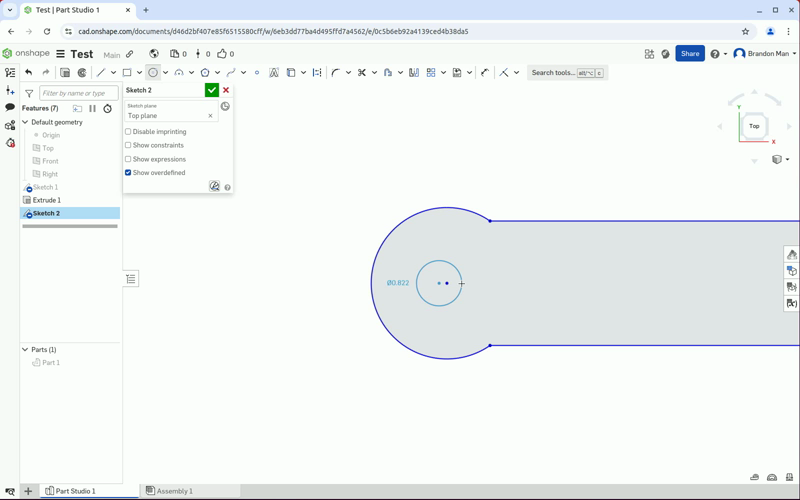
click(461, 283)
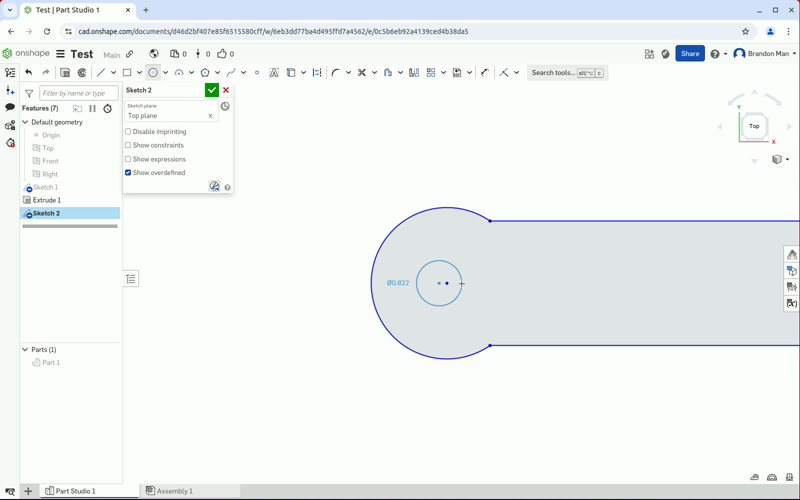
scroll(-6)
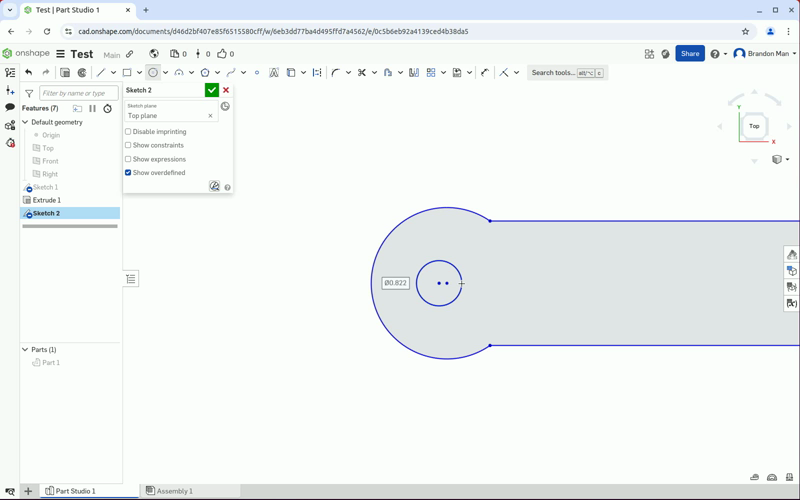
scroll(-6)
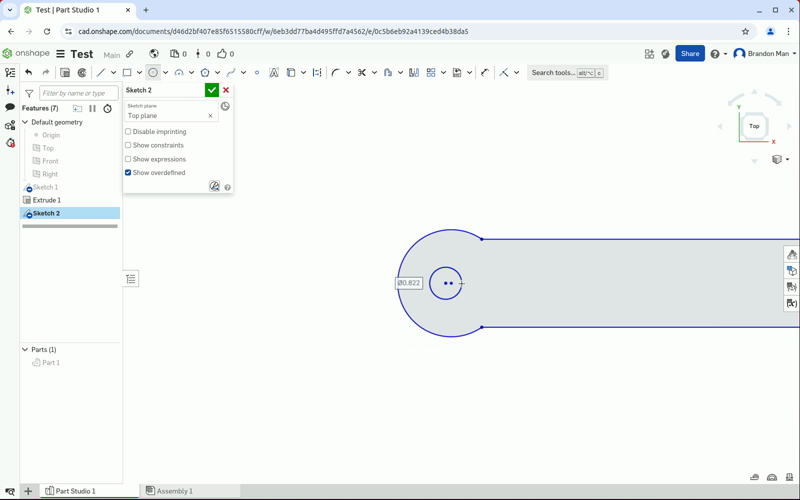
scroll(-6)
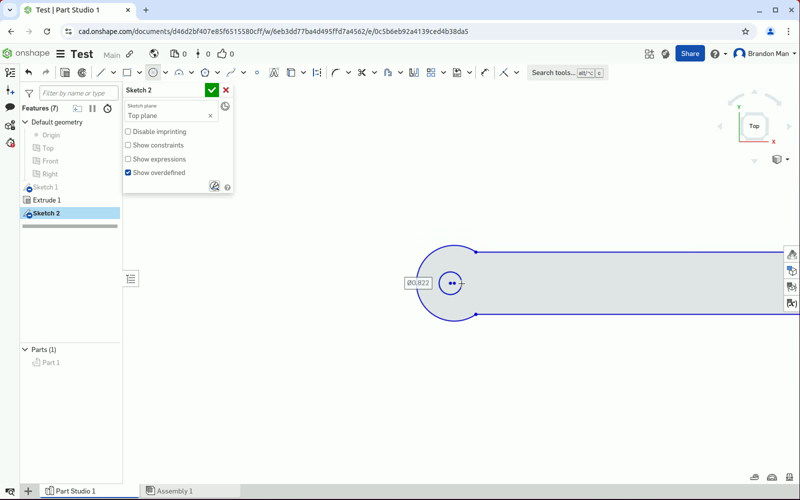
scroll(-6)
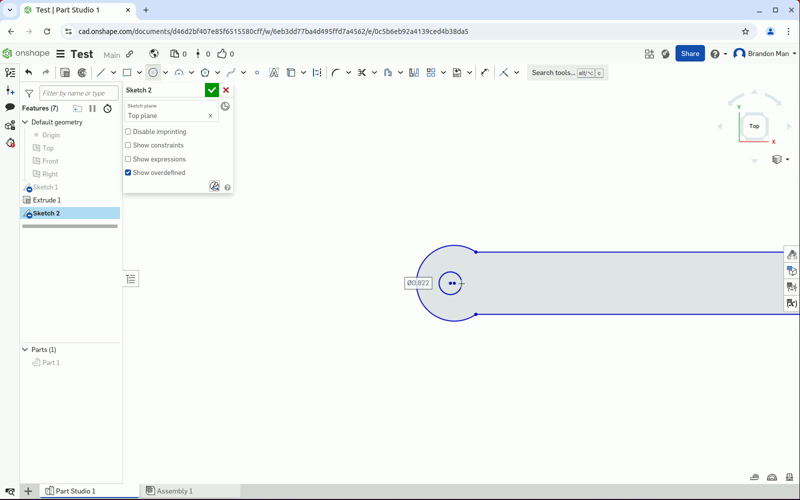
scroll(-6)
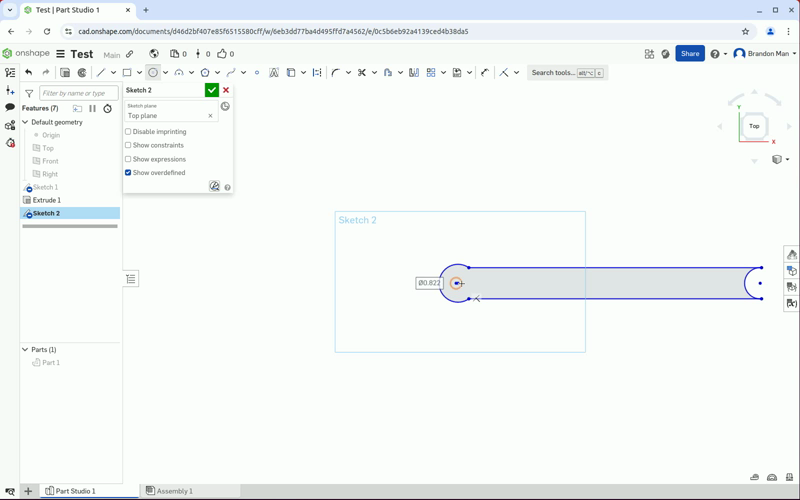
scroll(-6)
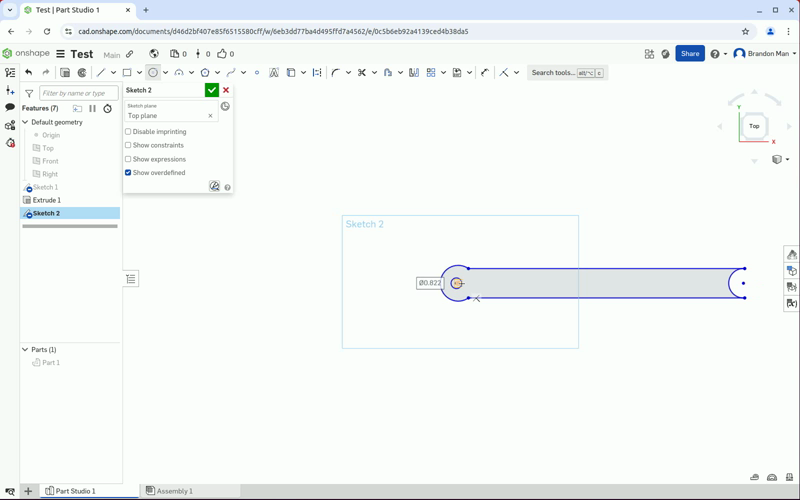
scroll(-6)
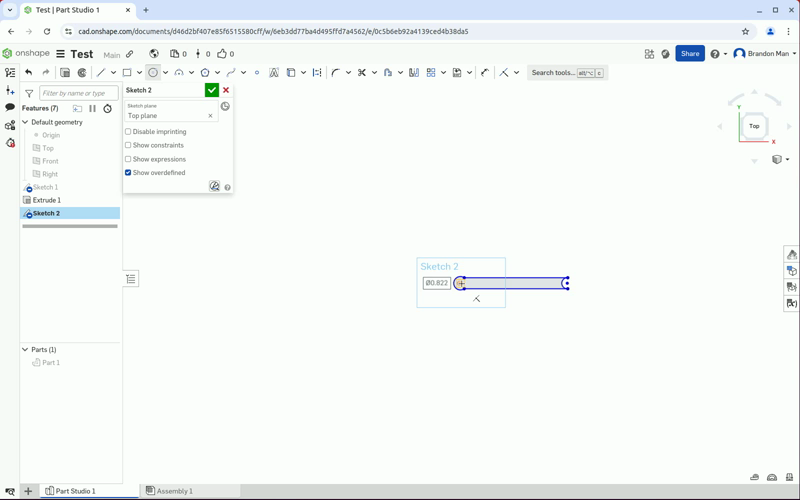
key(esc)
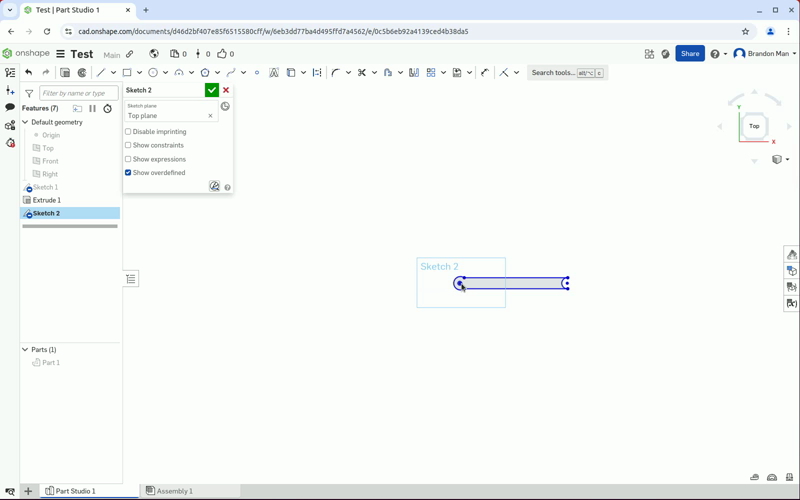
mouse_move(487, 284)
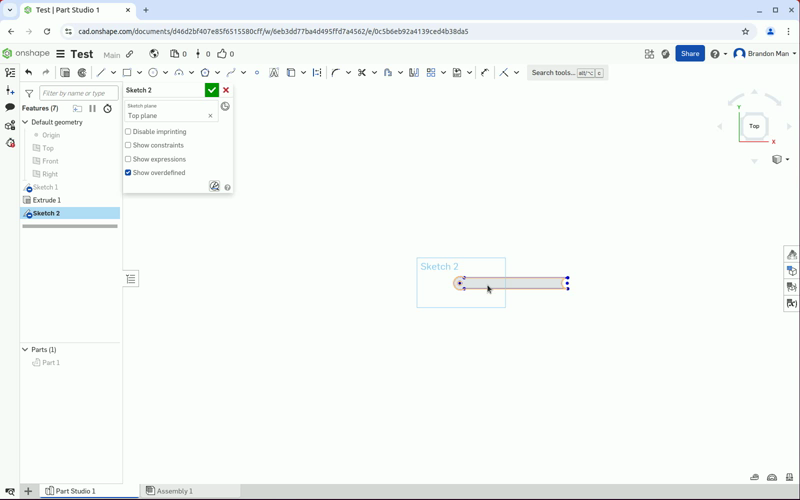
scroll(6)
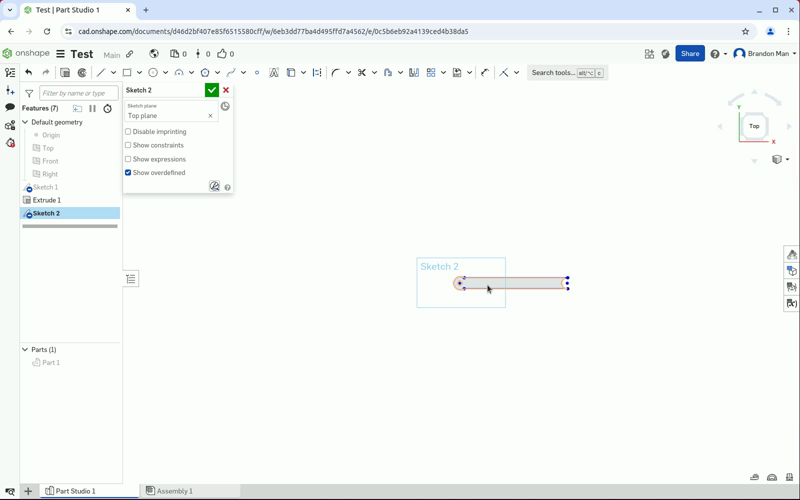
scroll(6)
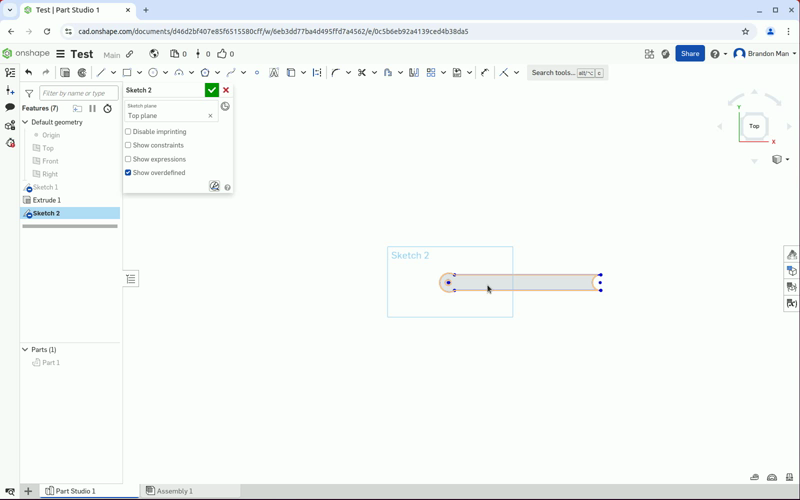
scroll(6)
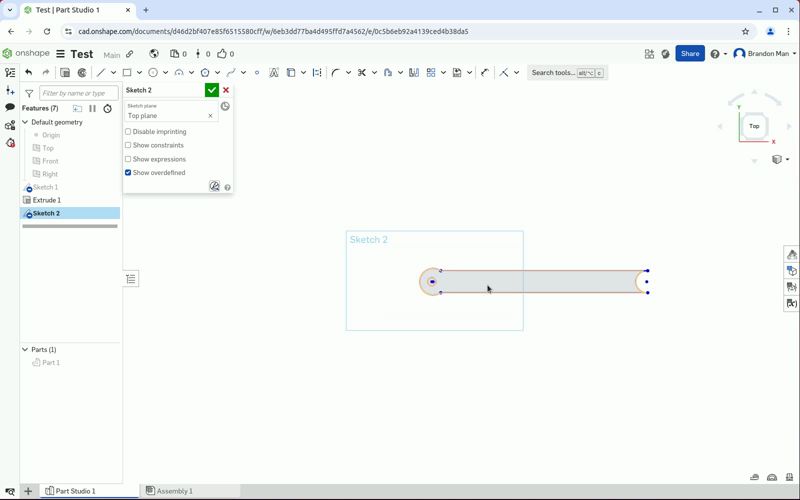
scroll(6)
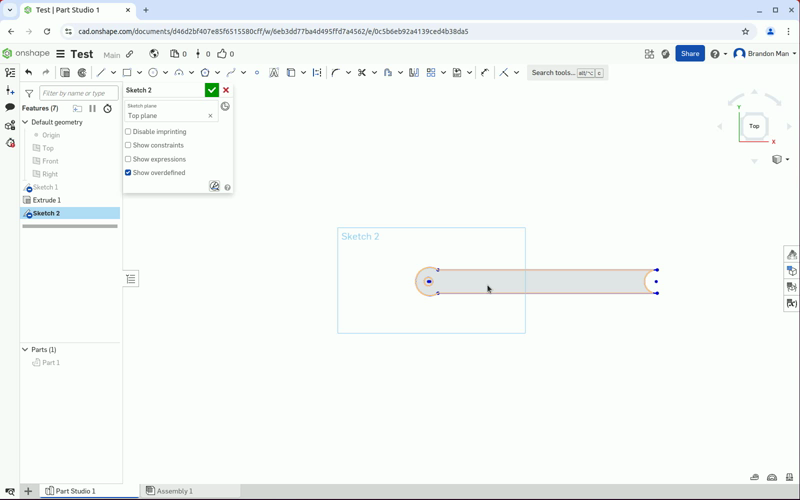
scroll(6)
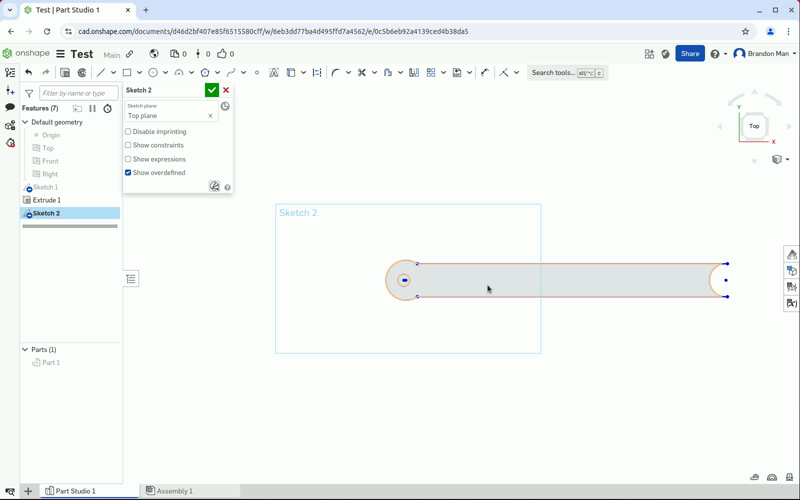
scroll(6)
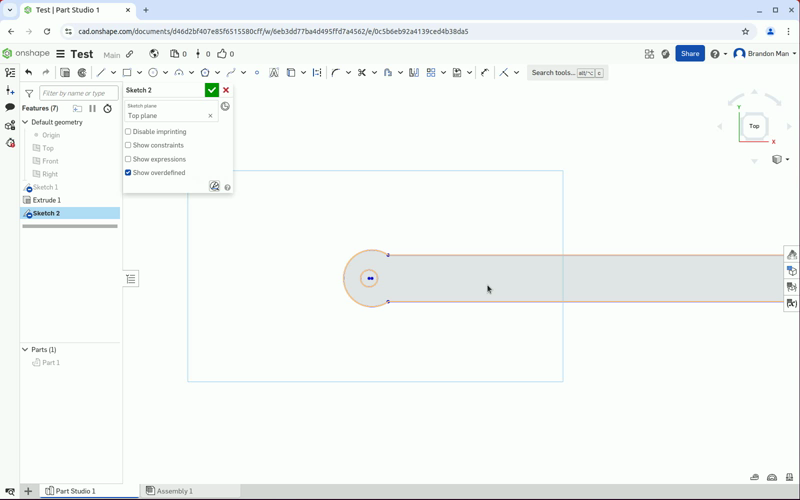
scroll(6)
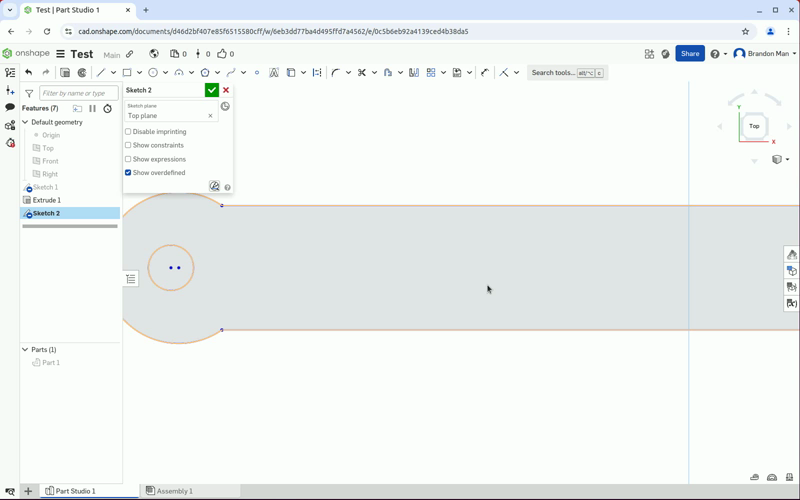
click(487, 284)
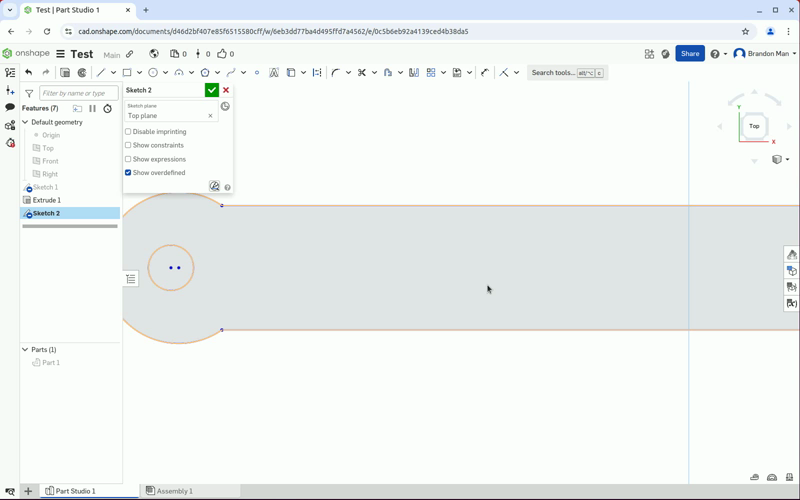
scroll(-6)
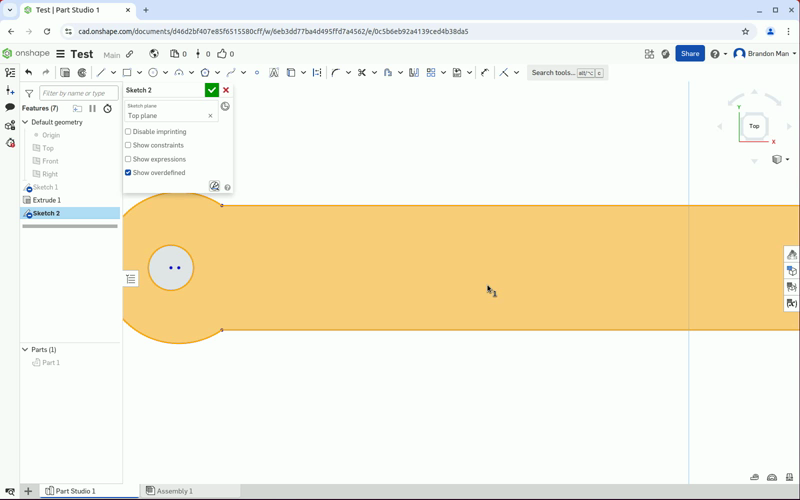
scroll(-6)
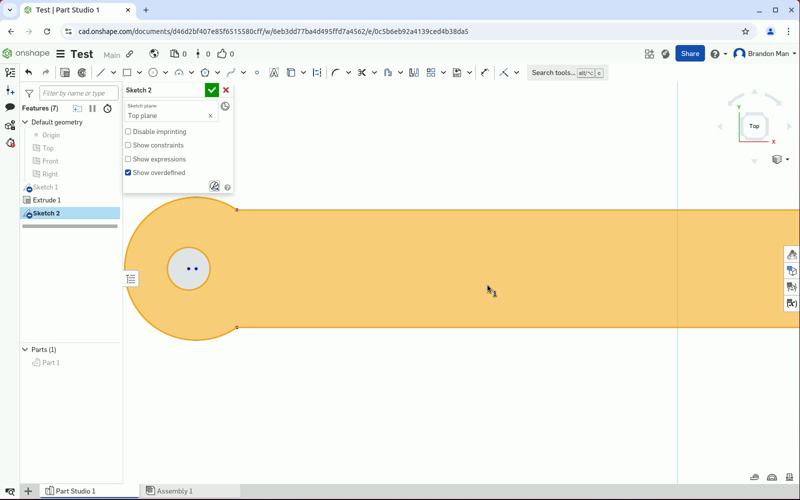
scroll(-6)
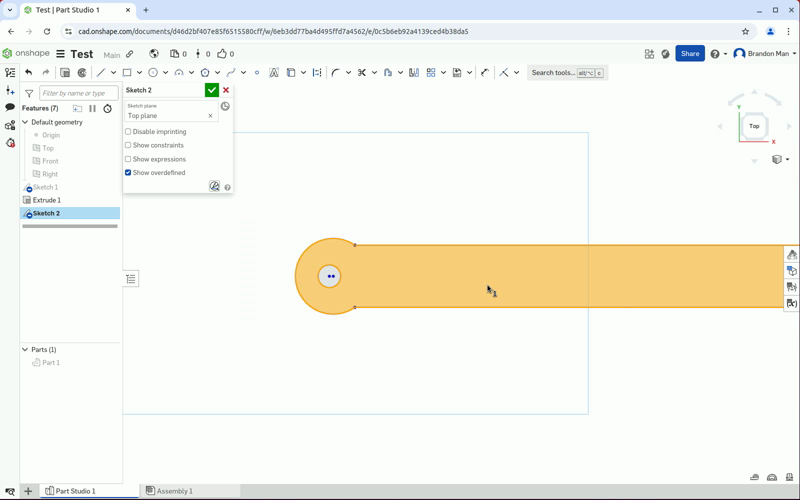
scroll(-6)
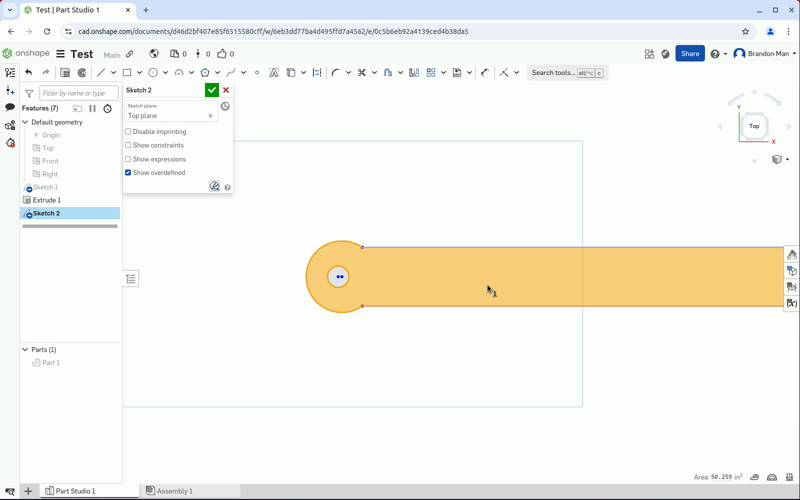
scroll(-6)
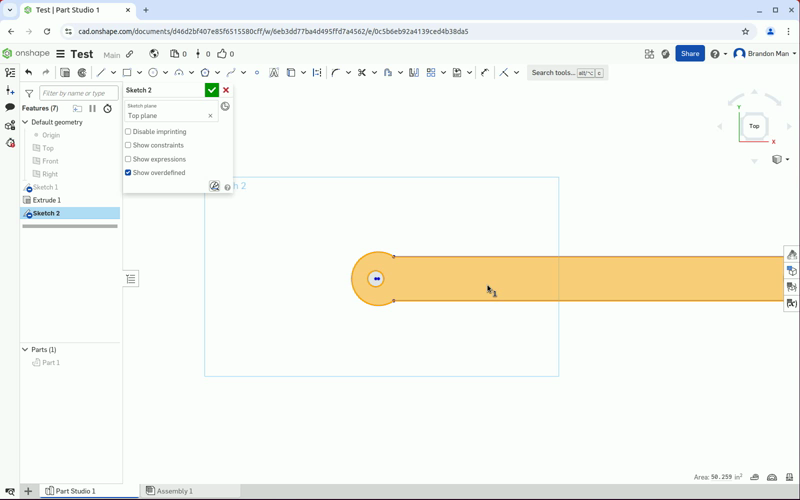
scroll(-6)
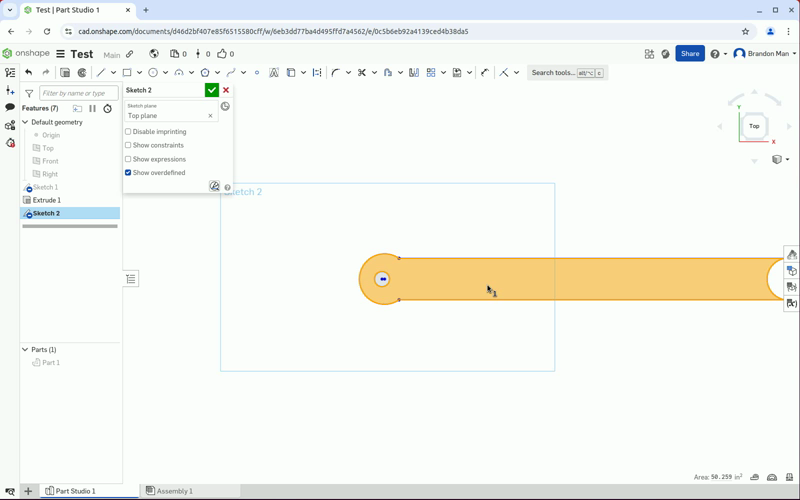
scroll(-6)
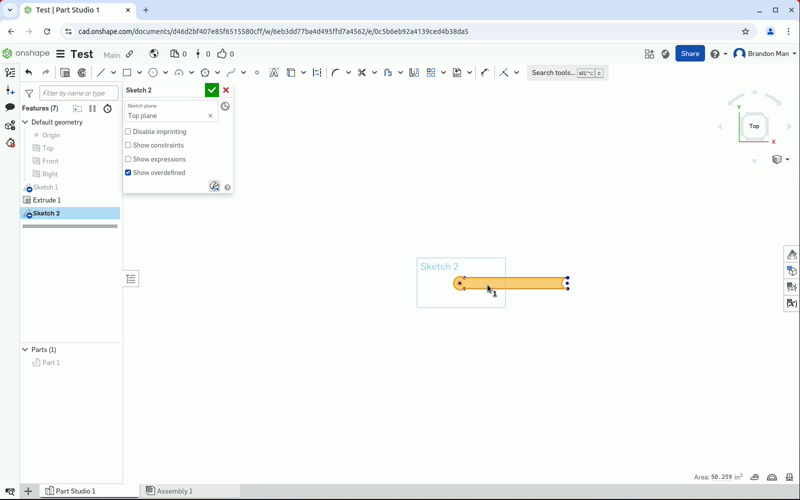
mouse_move(73, 352)
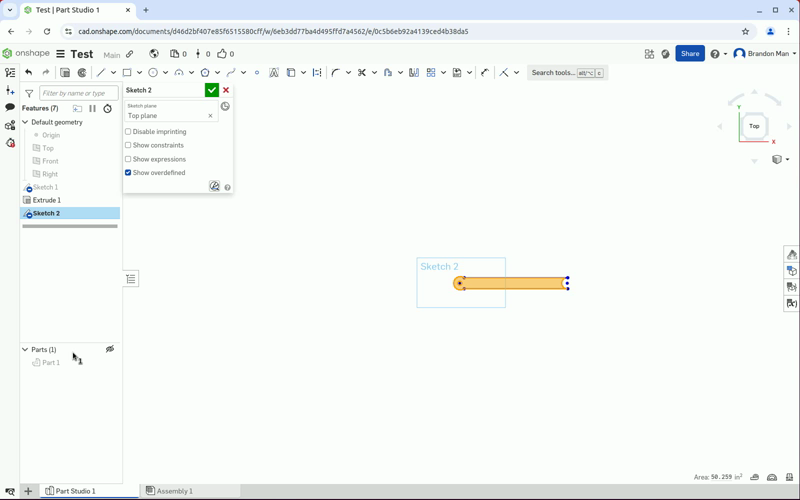
key(shift+y)
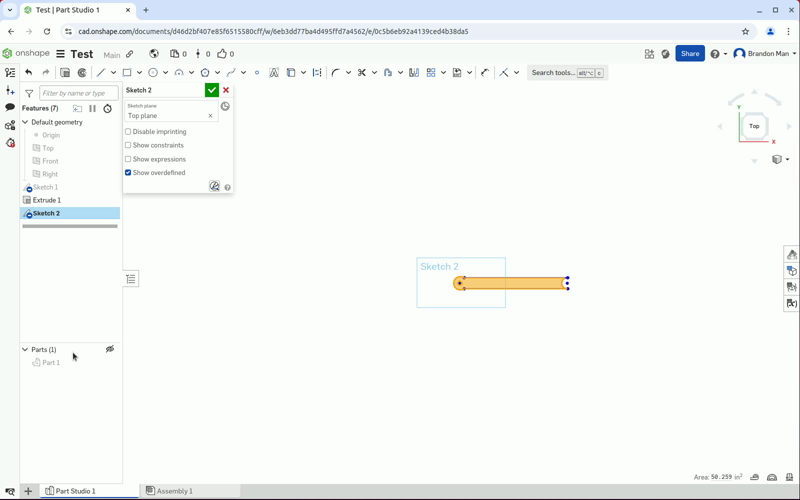
key(shift+e)
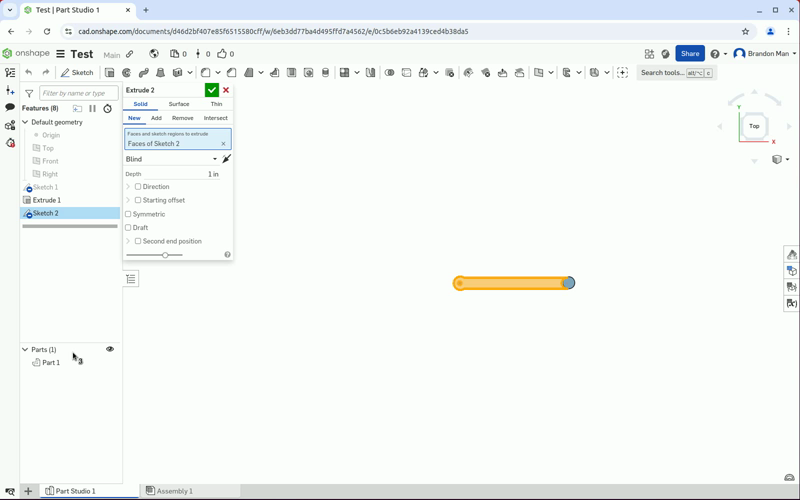
mouse_move(143, 106)
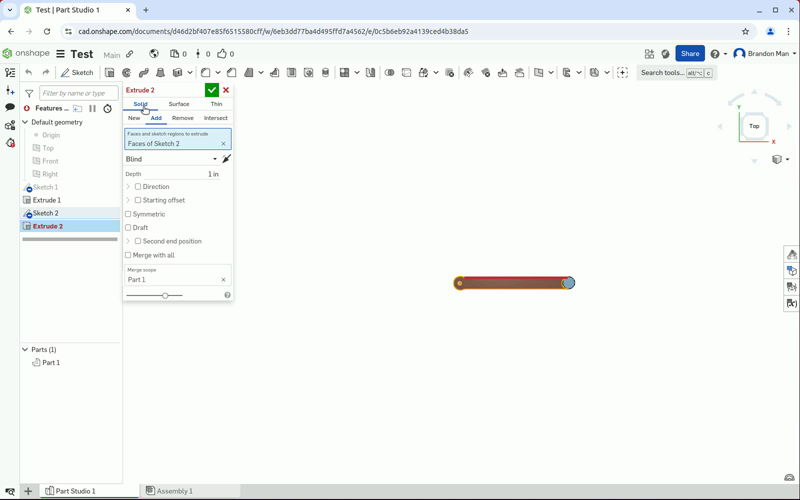
click(143, 106)
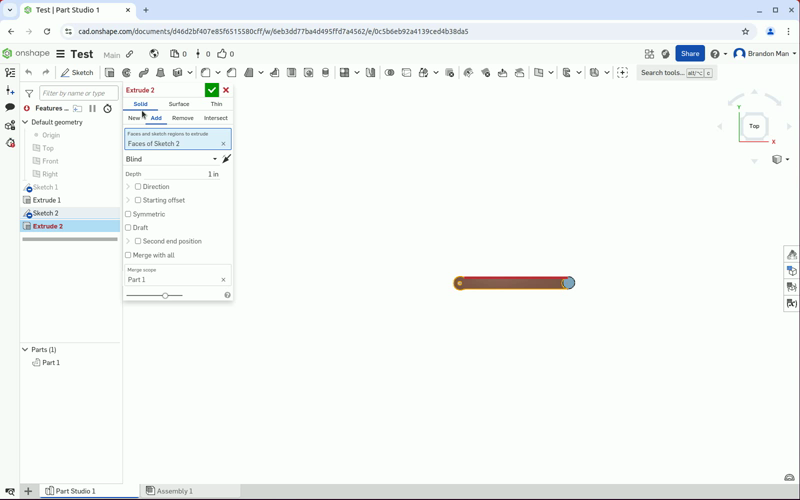
mouse_move(137, 120)
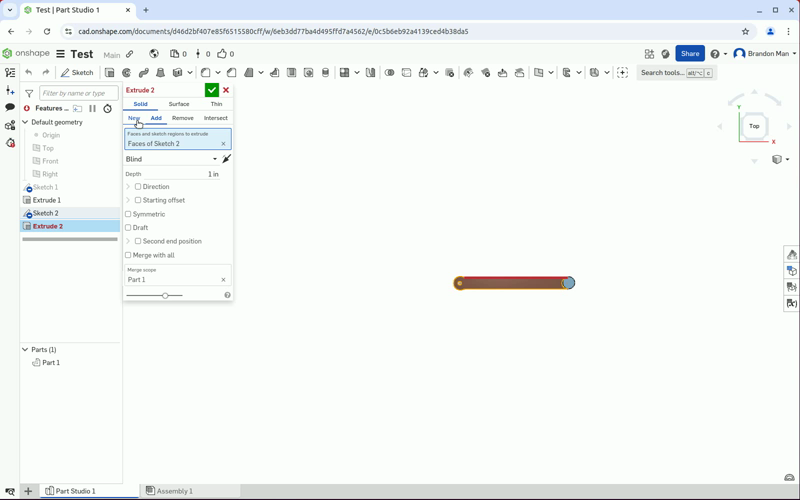
click(137, 120)
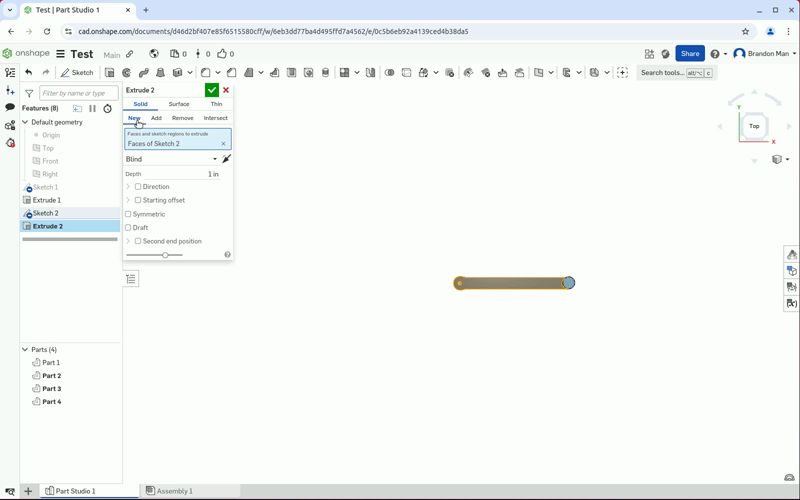
key(tab, 4)
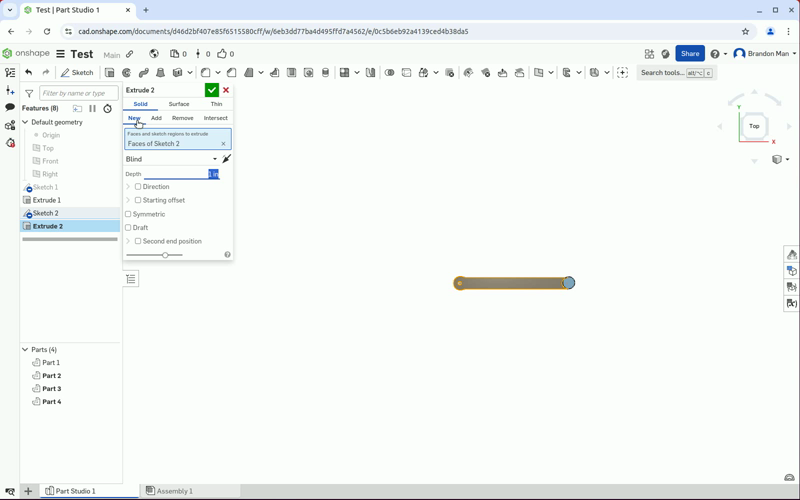
text(0.722)
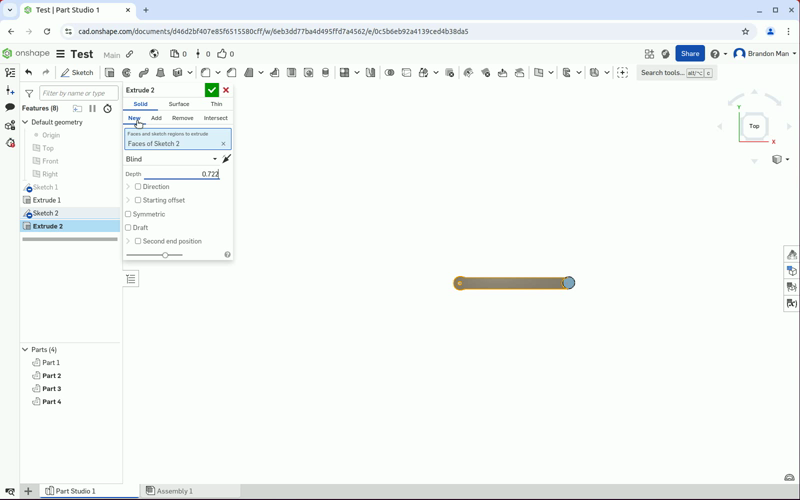
key(enter)
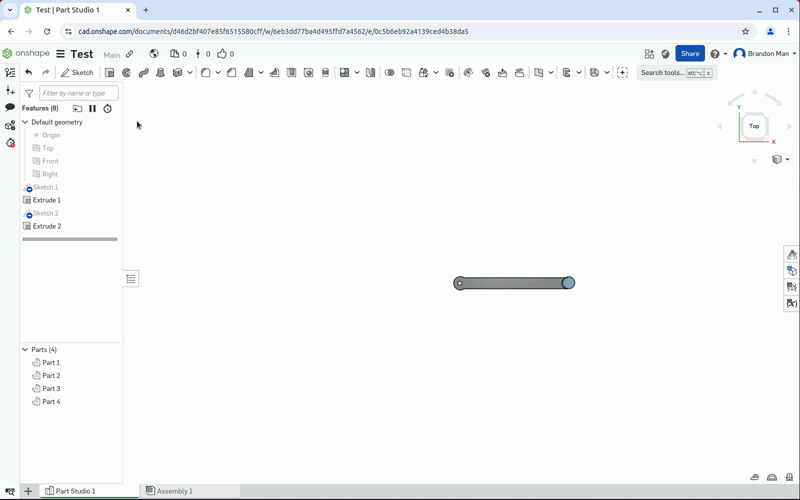
key(shift+h)
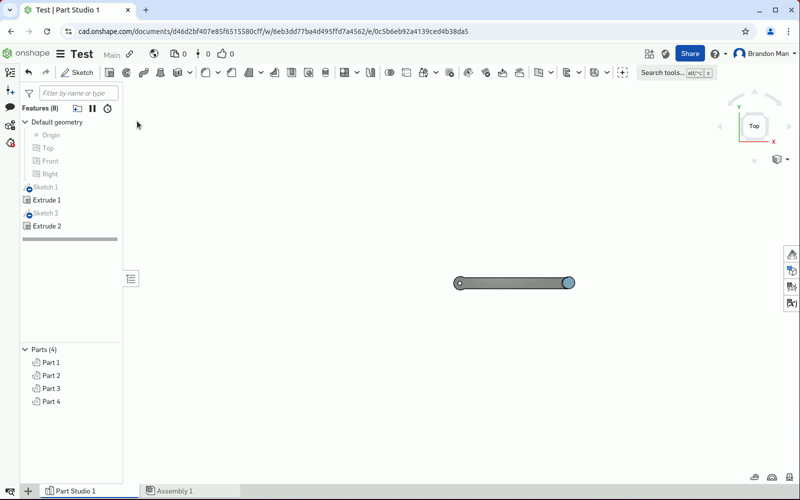
key(shift+h)
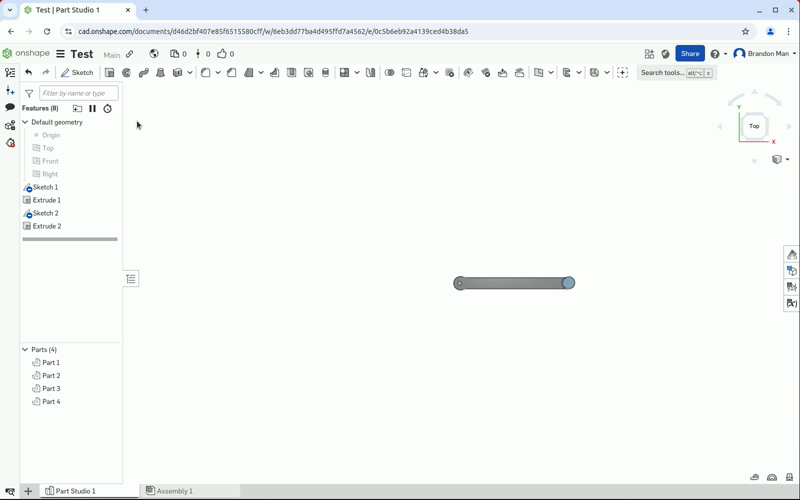
key(shift+7)
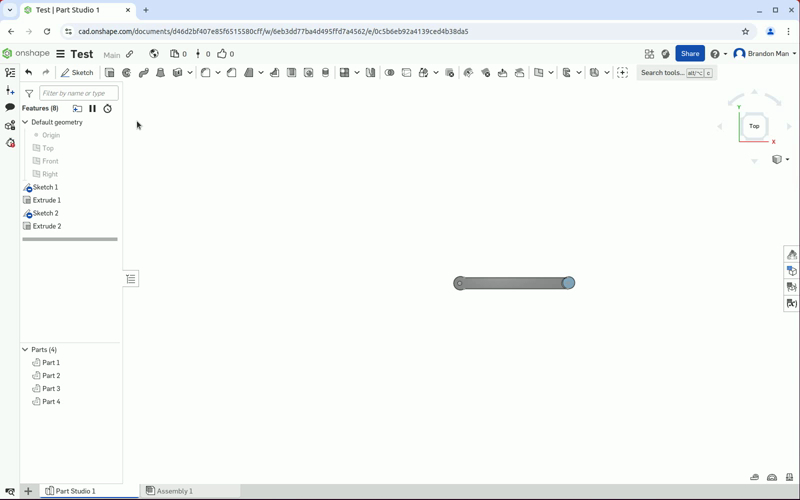
key(up, 3)
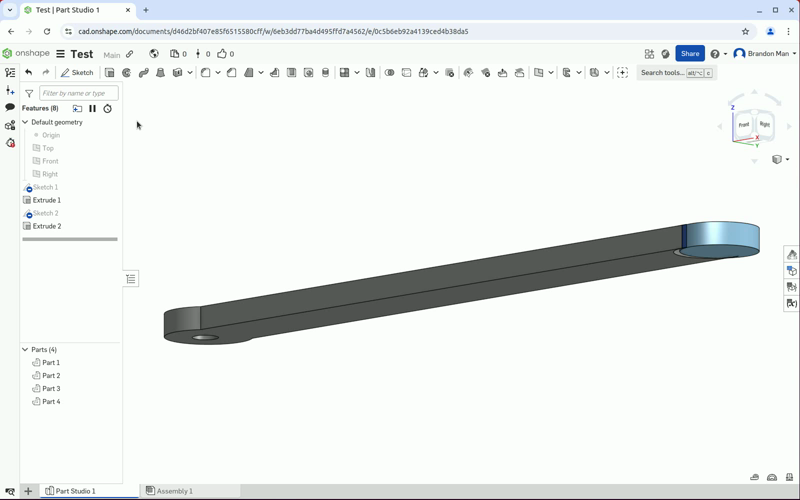
key(left, 3)
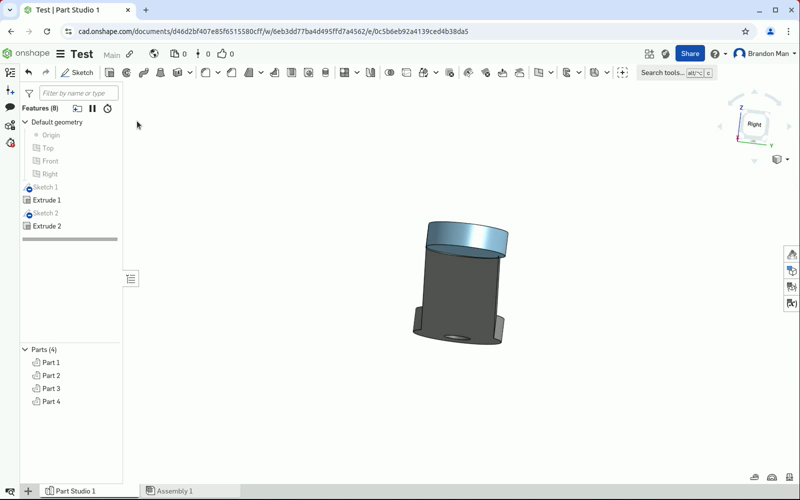
key(right, 3)
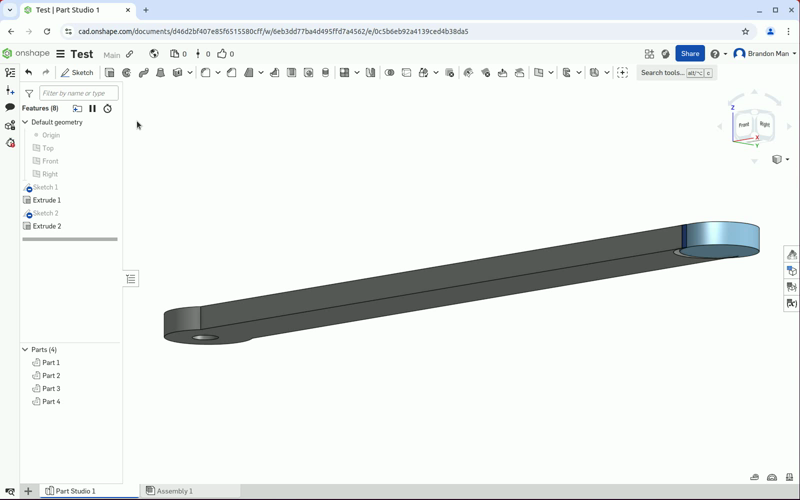
key(down, 3)
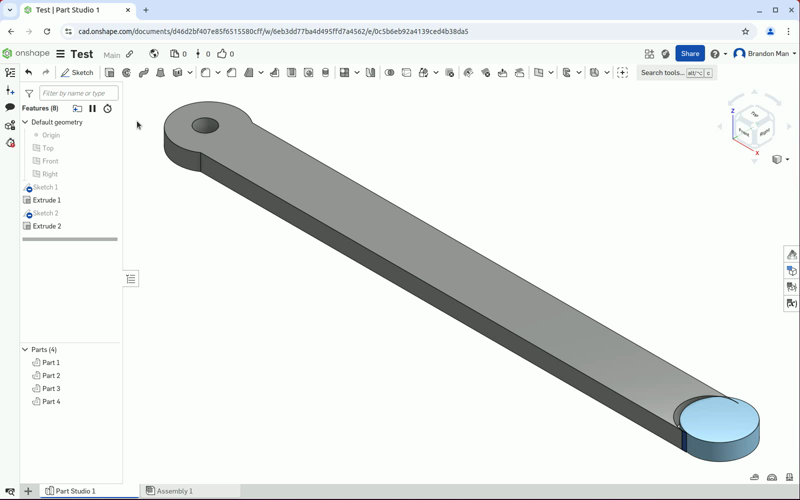
mouse_move(73, 189)
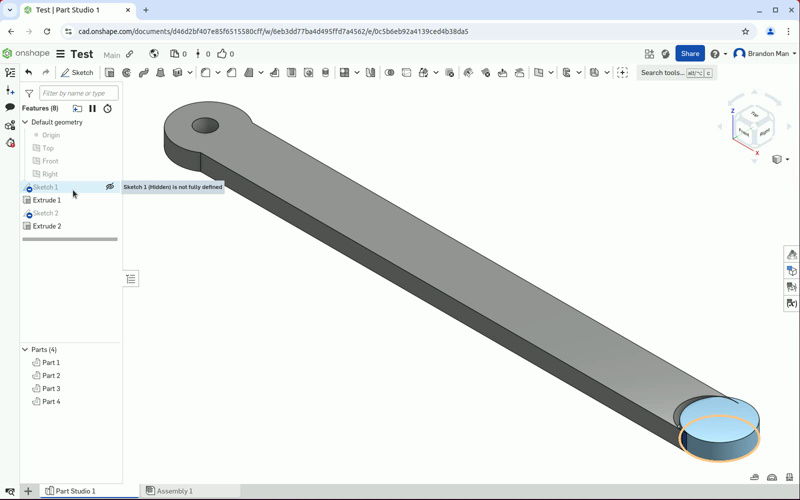
click(73, 189)